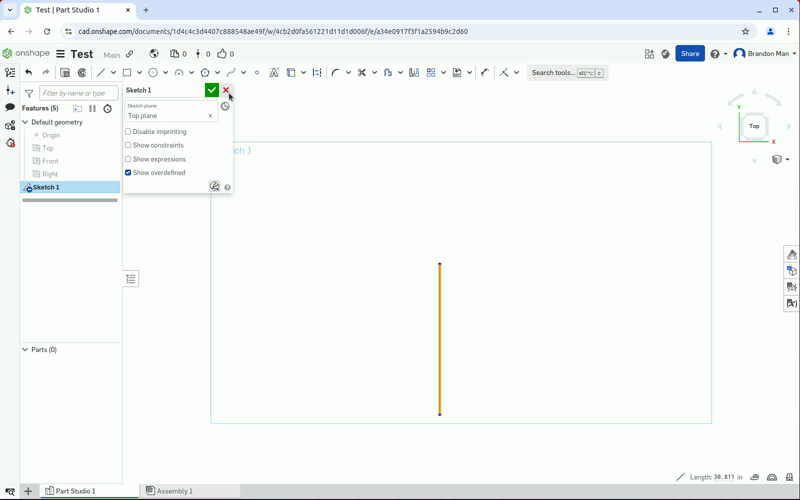
key(shift+h)
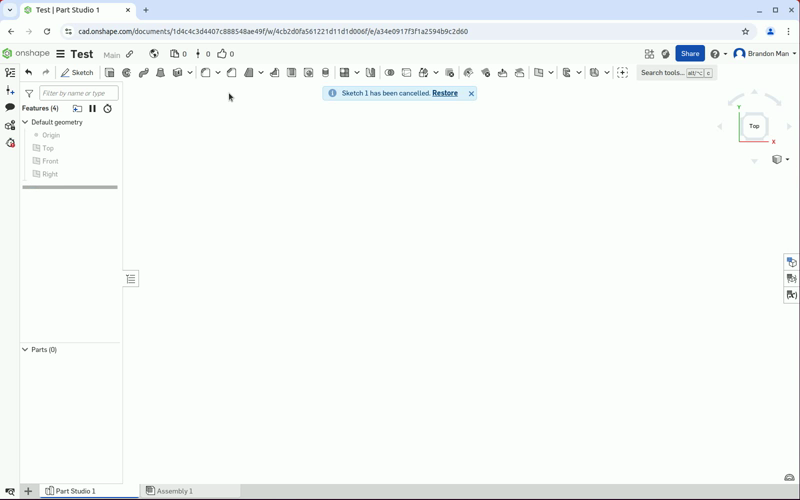
mouse_move(73, 352)
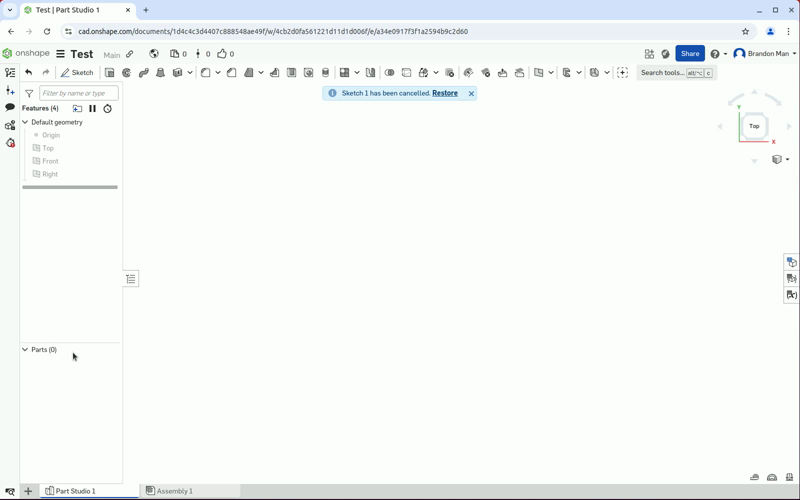
key(y)
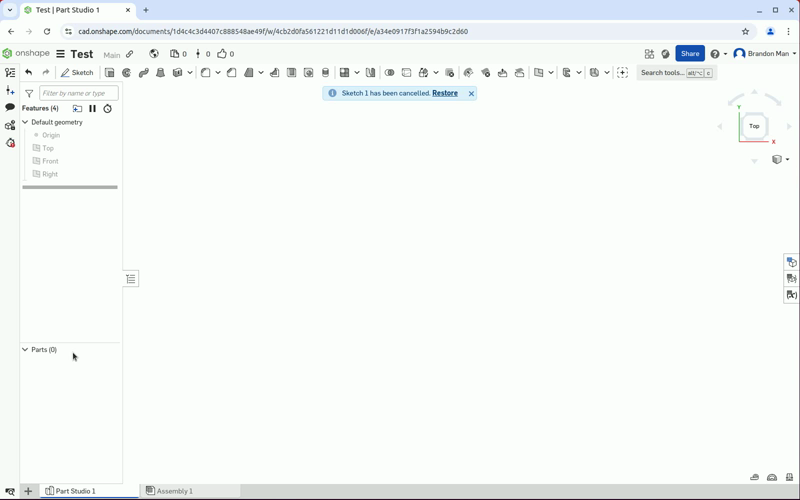
key(shift+p)
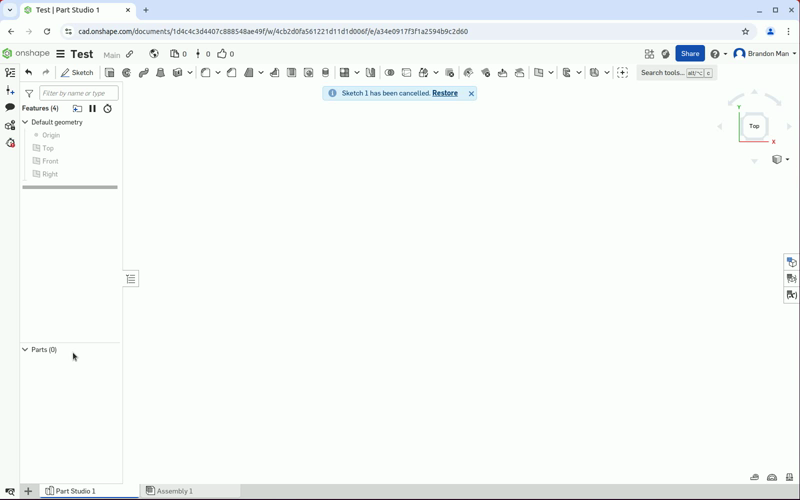
key(space)
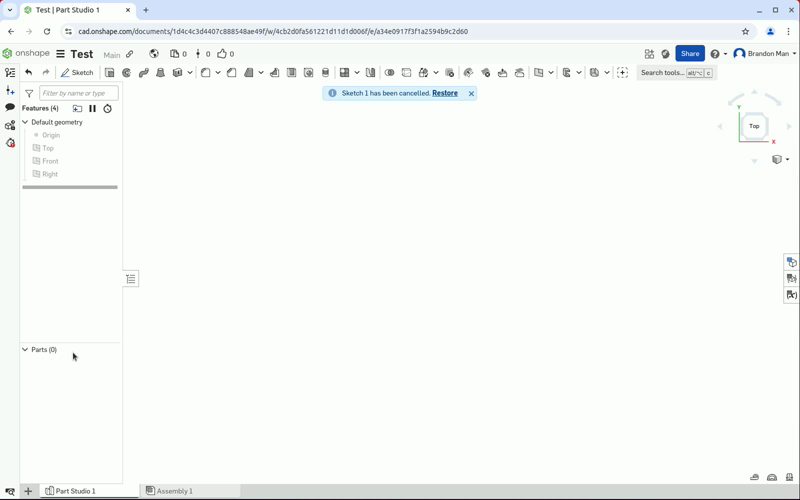
key_down(shift)
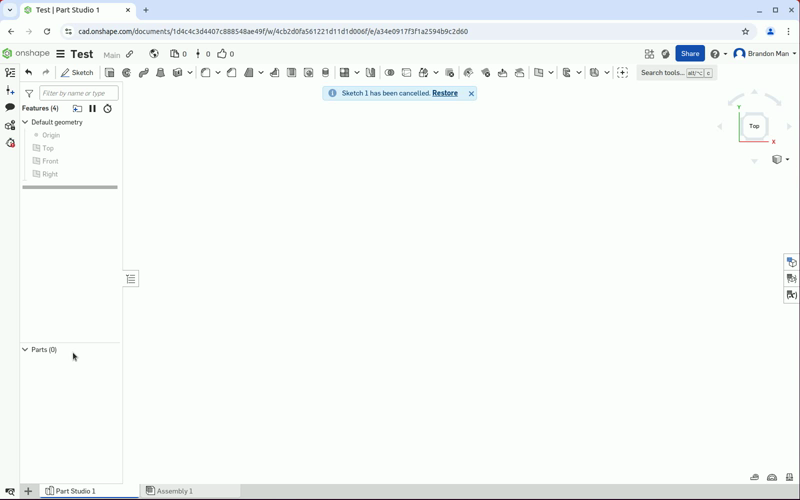
key(up)
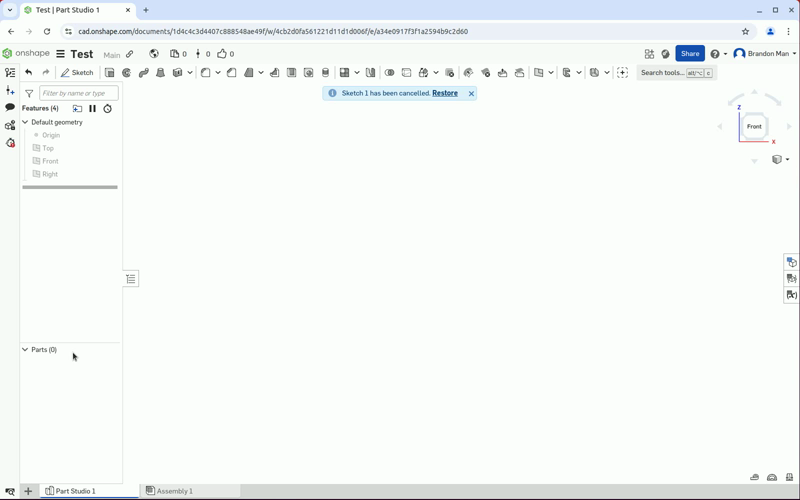
key_up(shift)
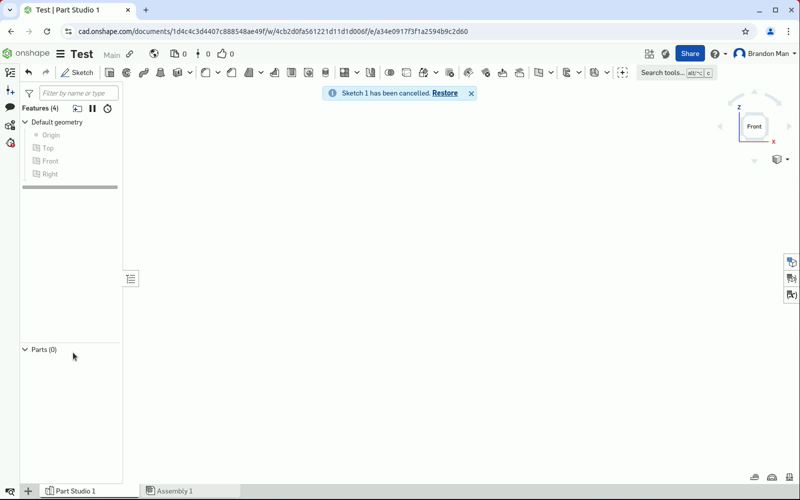
mouse_move(73, 352)
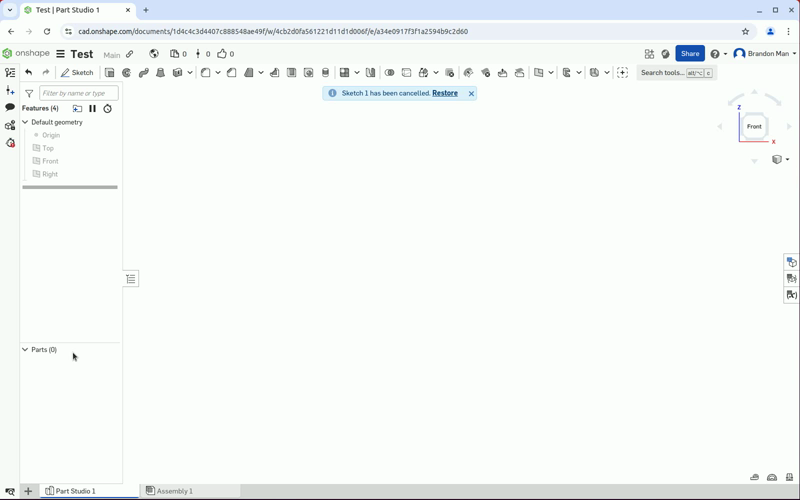
key(shift+y)
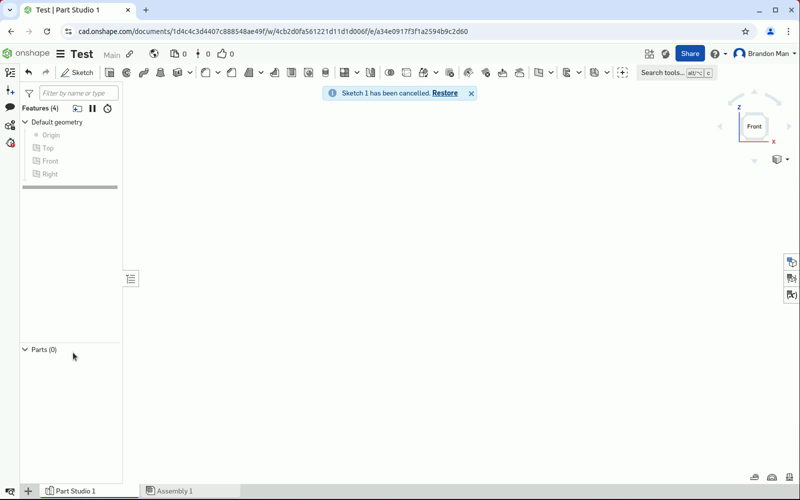
key(shift+s)
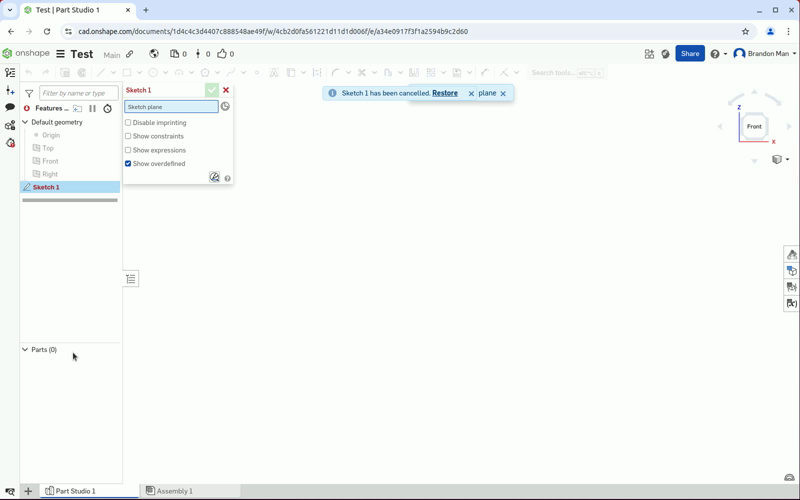
mouse_move(73, 163)
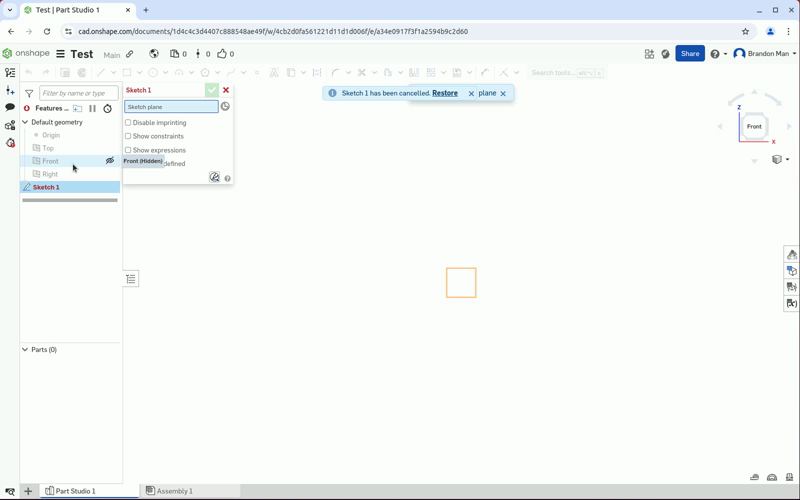
click(73, 163)
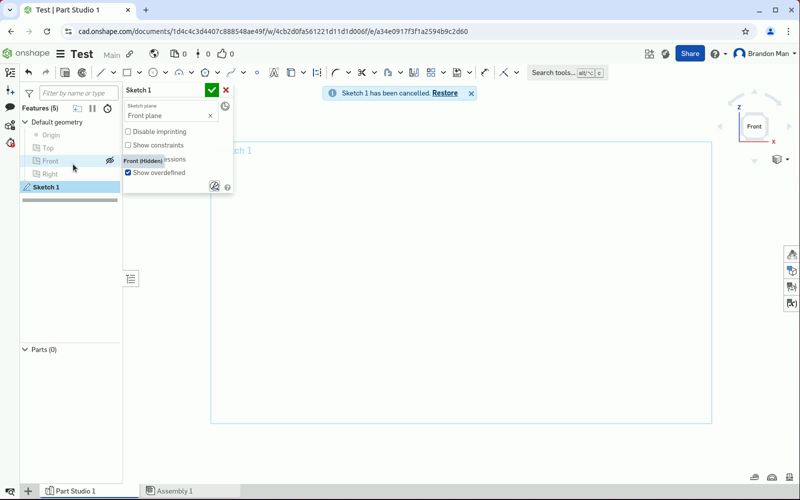
mouse_move(73, 352)
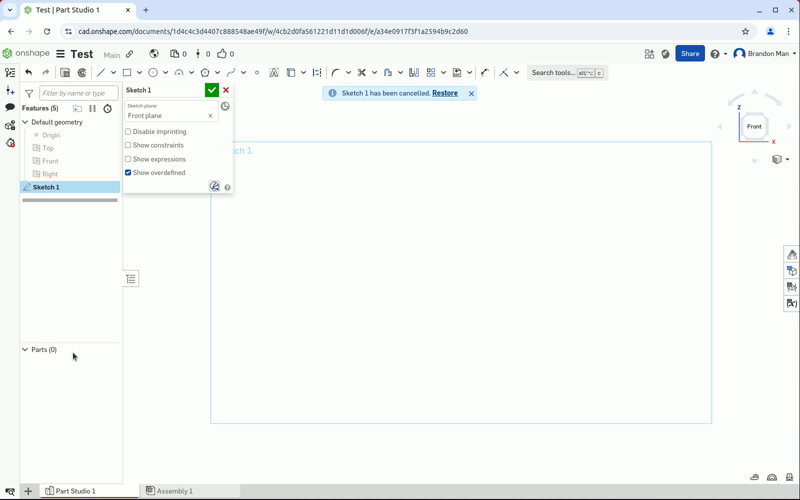
key(y)
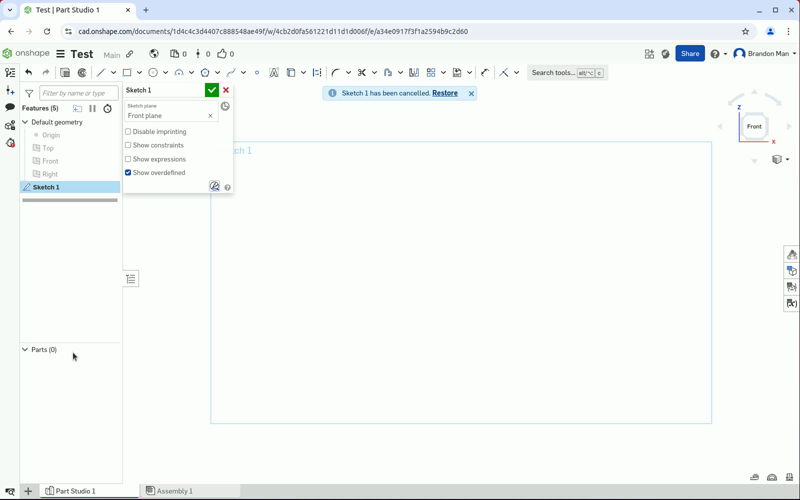
key(l)
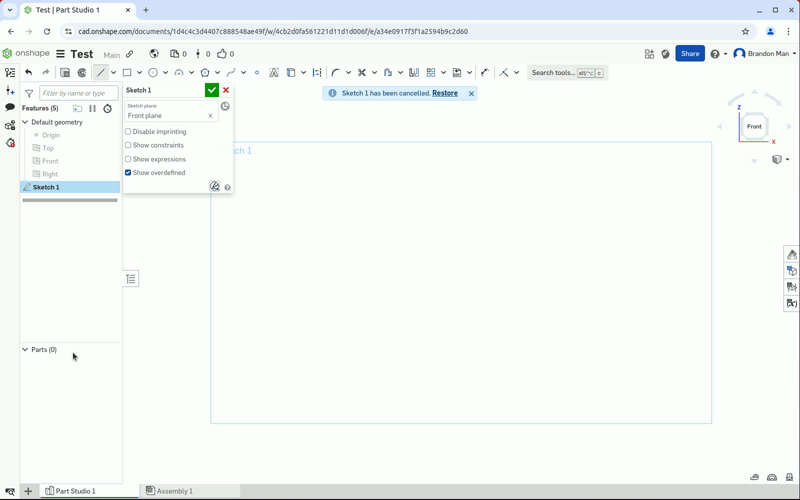
key_down(shift)
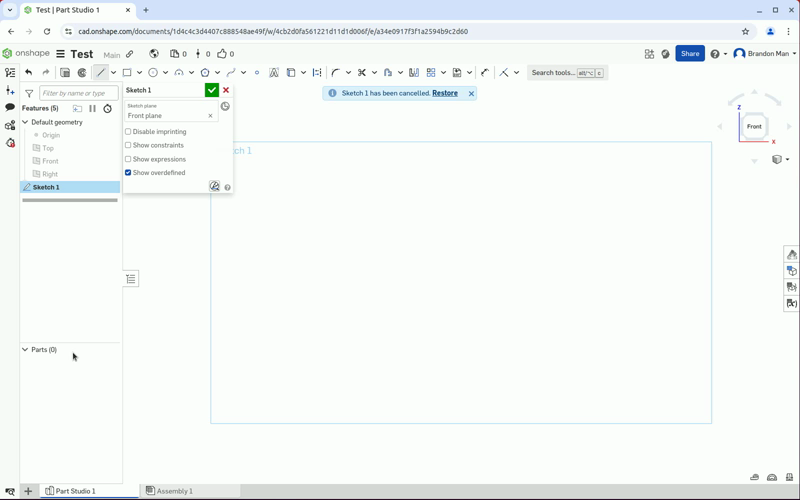
mouse_move(348, 357)
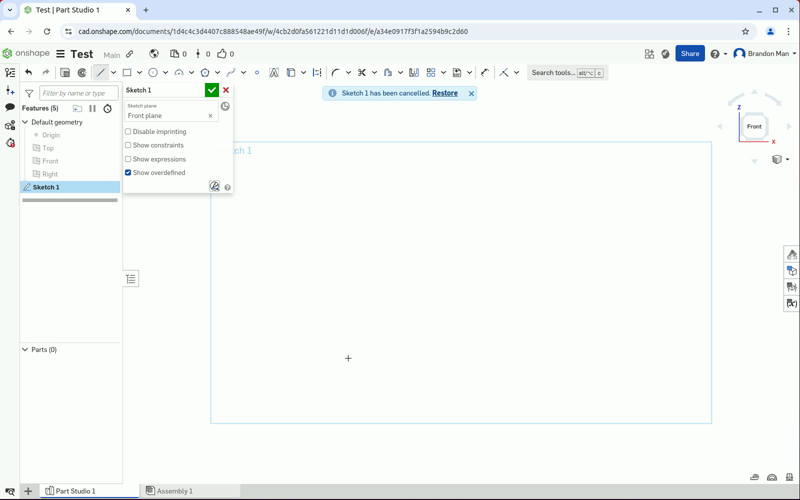
click(348, 357)
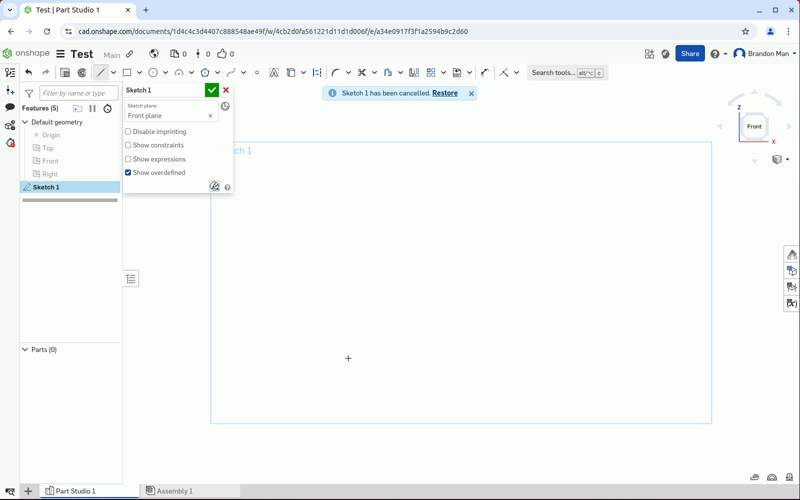
key_up(shift)
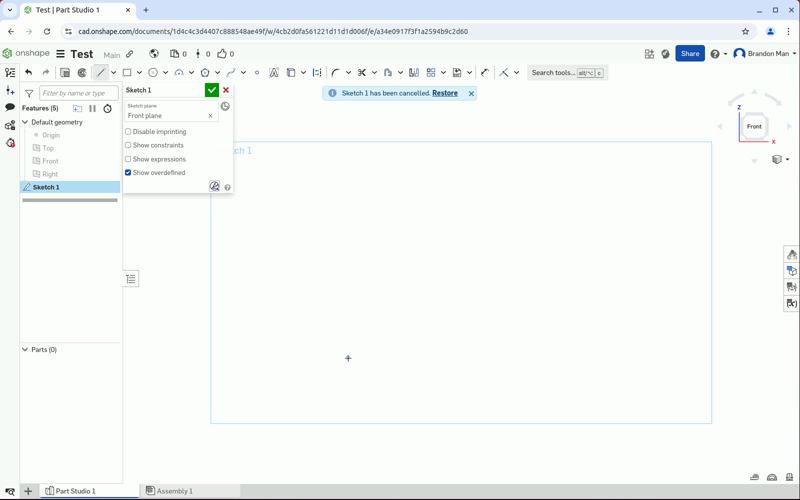
key_down(shift)
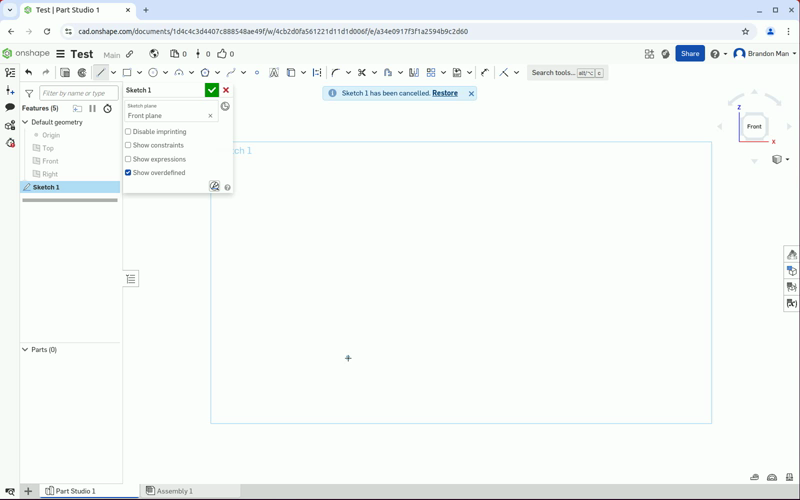
mouse_move(420, 357)
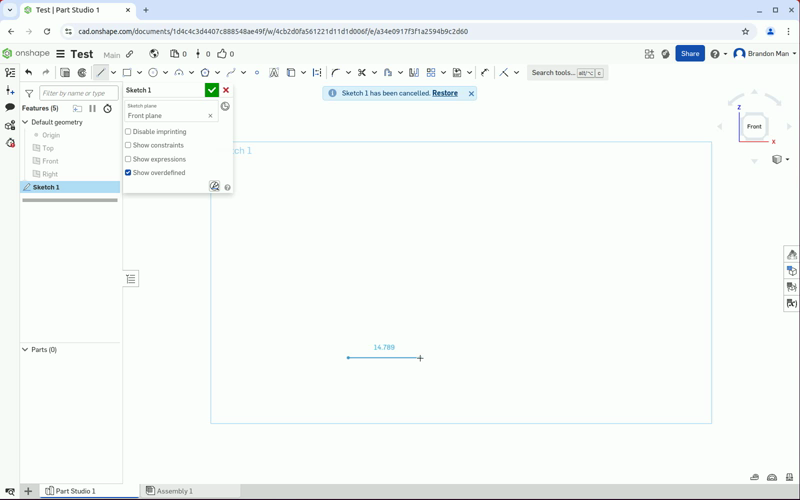
click(420, 357)
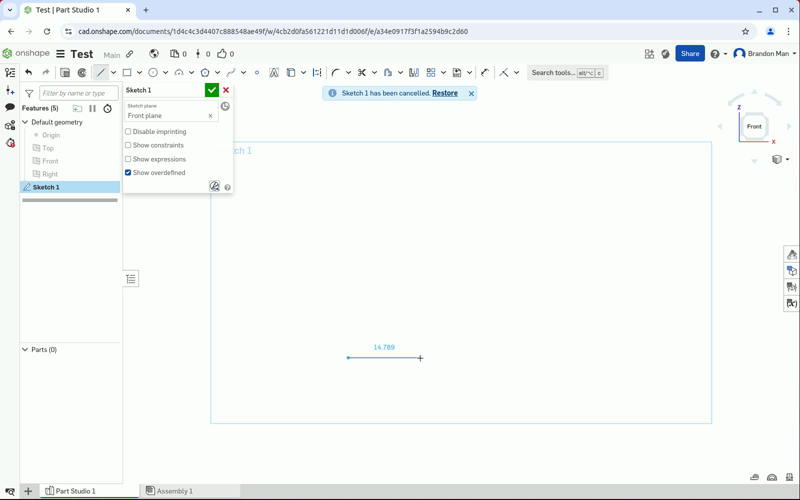
key_up(shift)
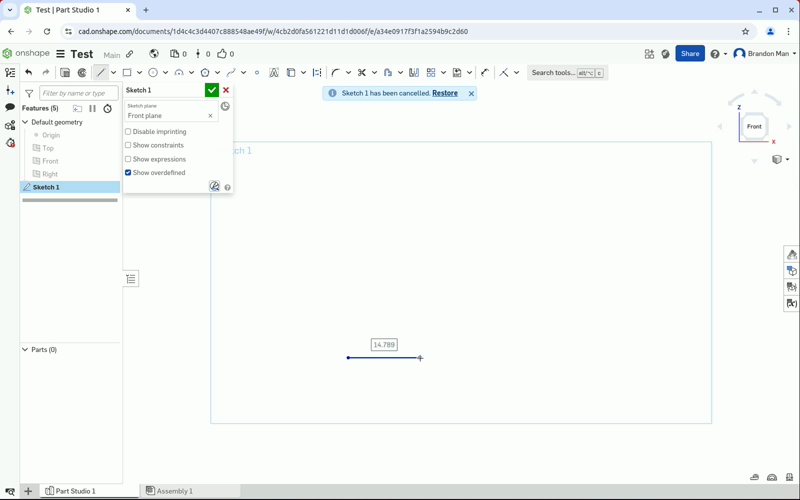
key_down(shift)
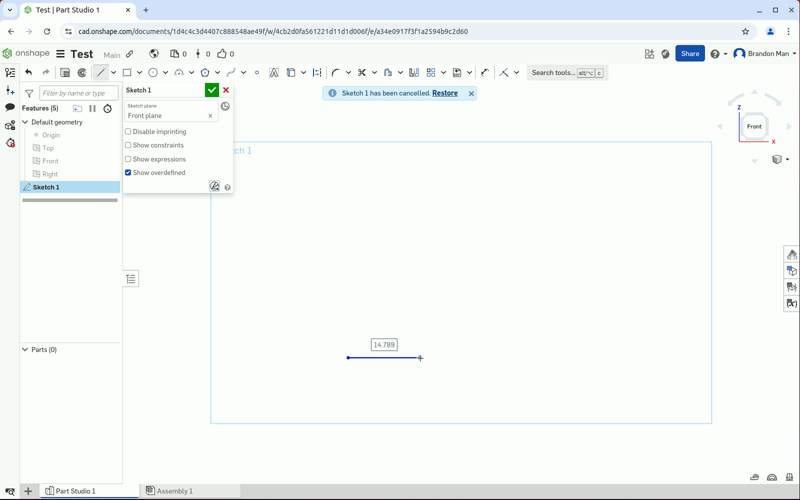
mouse_move(450, 357)
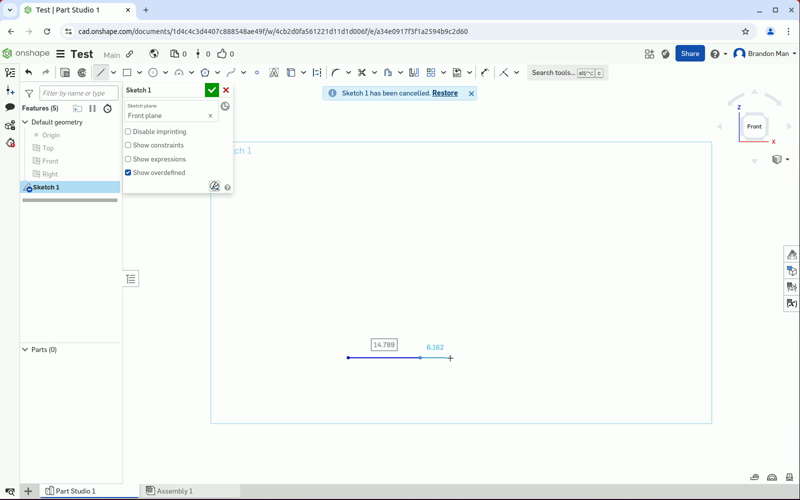
mouse_move(420, 321)
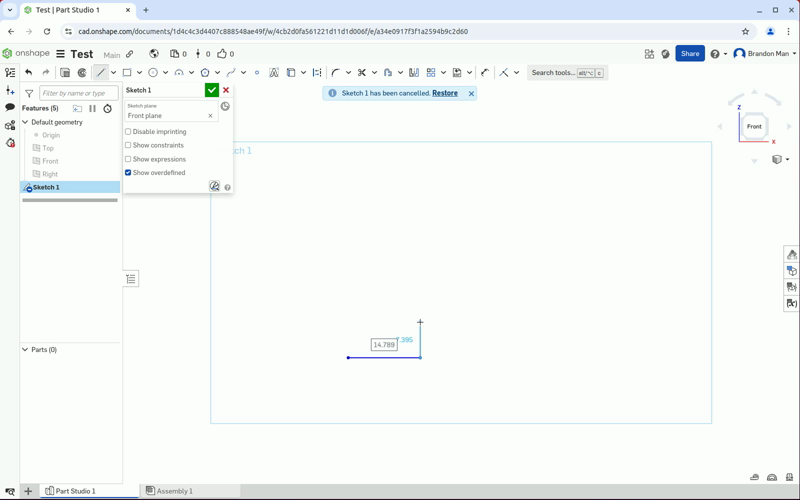
click(420, 321)
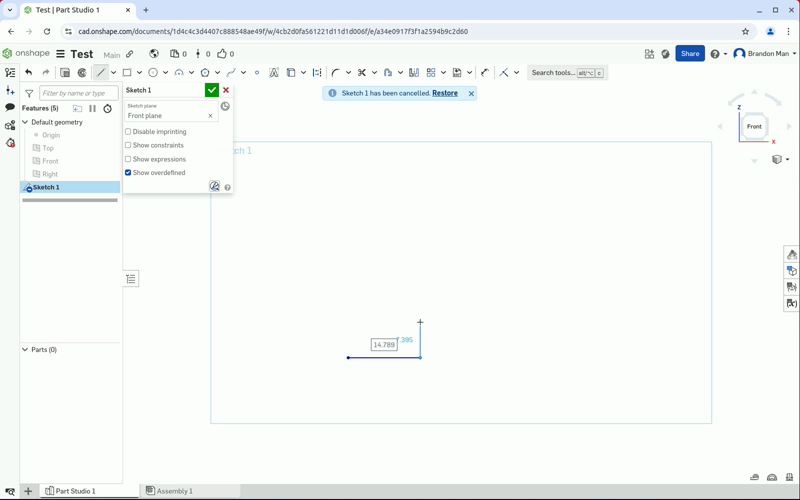
key_up(shift)
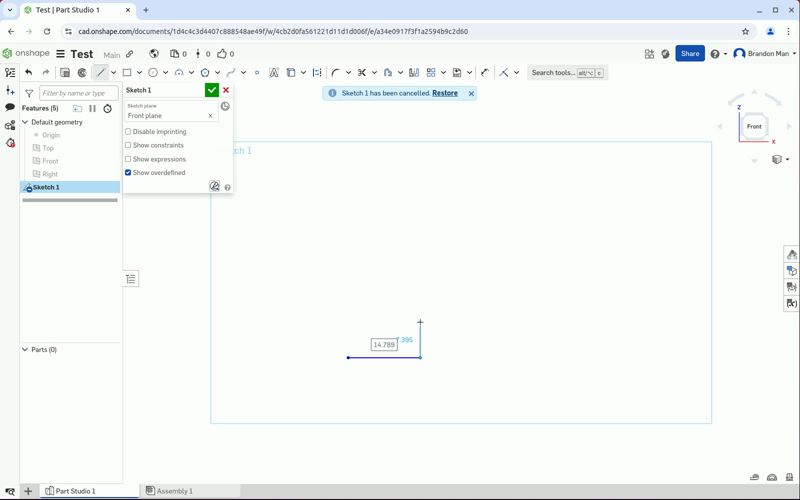
key_down(shift)
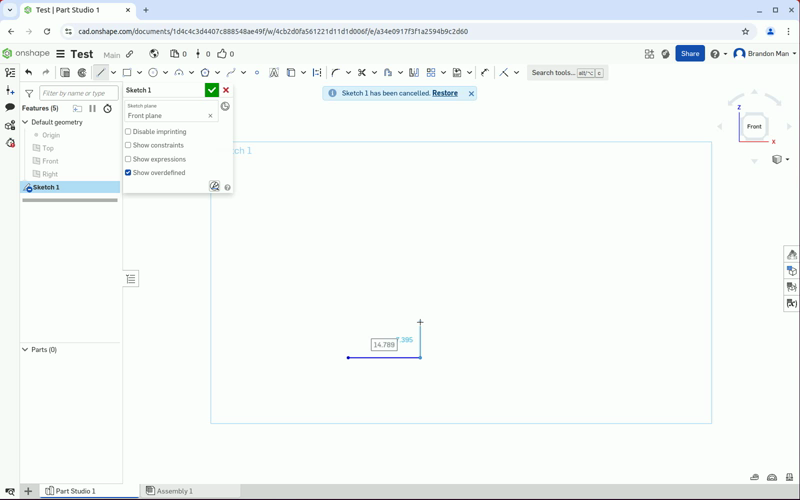
mouse_move(490, 321)
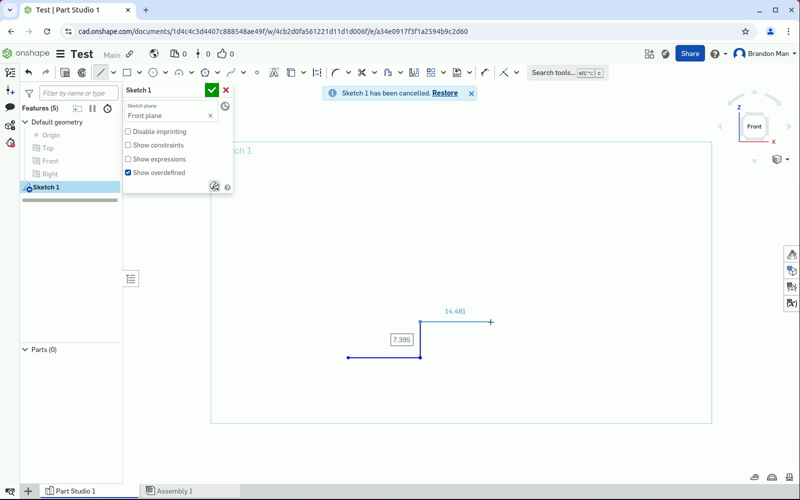
click(490, 321)
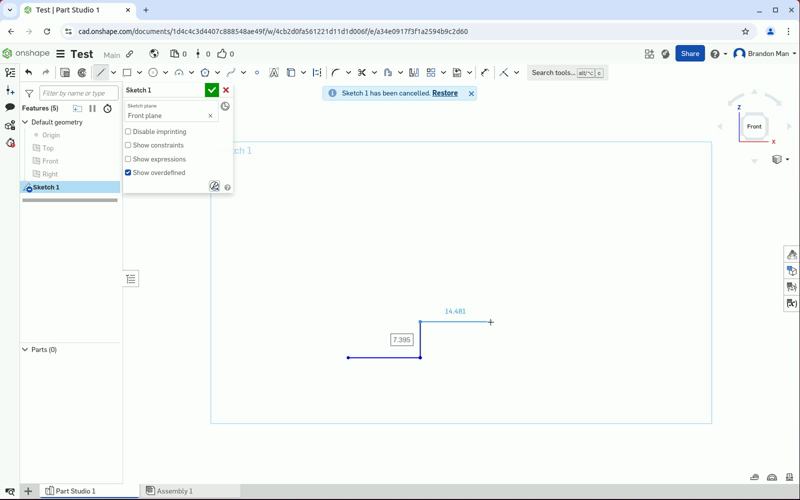
key_up(shift)
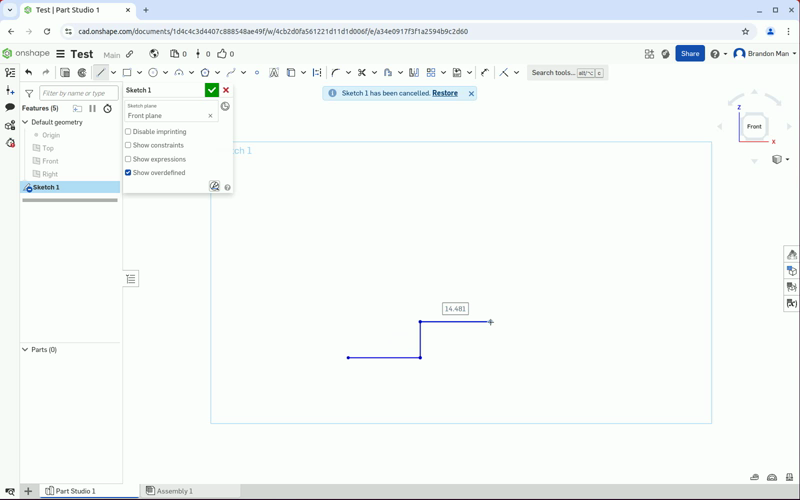
key_down(shift)
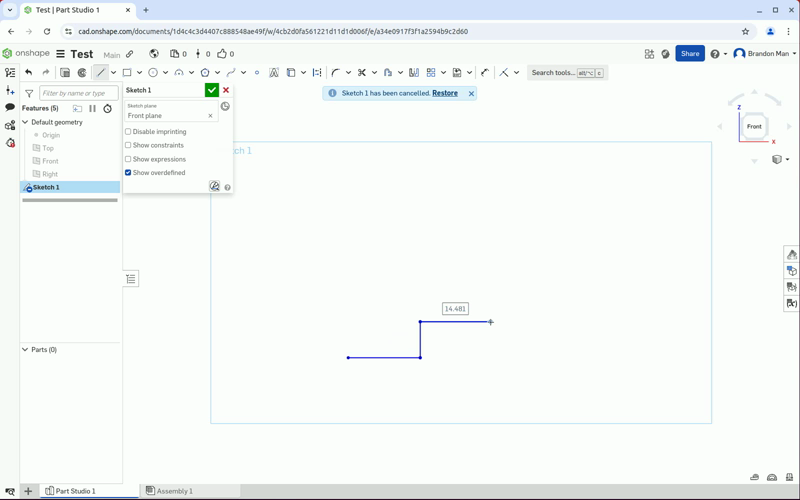
mouse_move(520, 321)
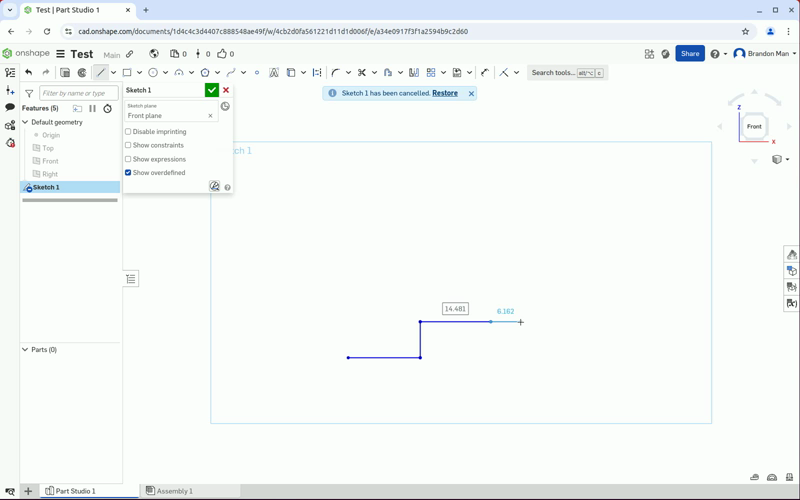
mouse_move(490, 285)
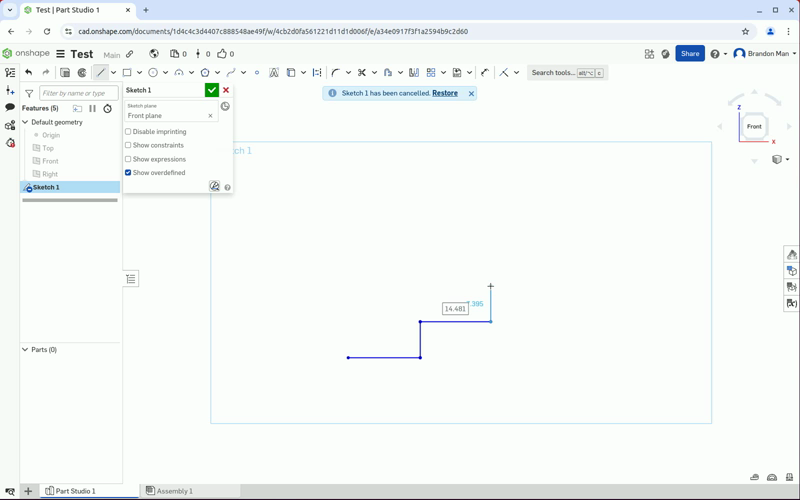
click(490, 285)
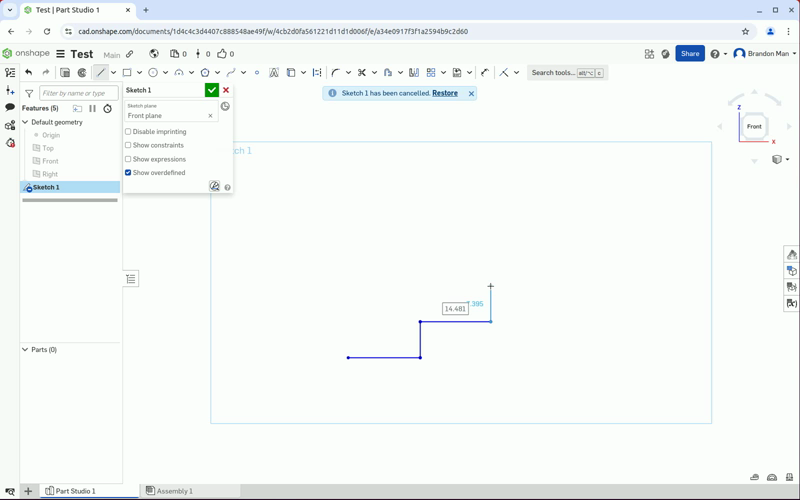
key_up(shift)
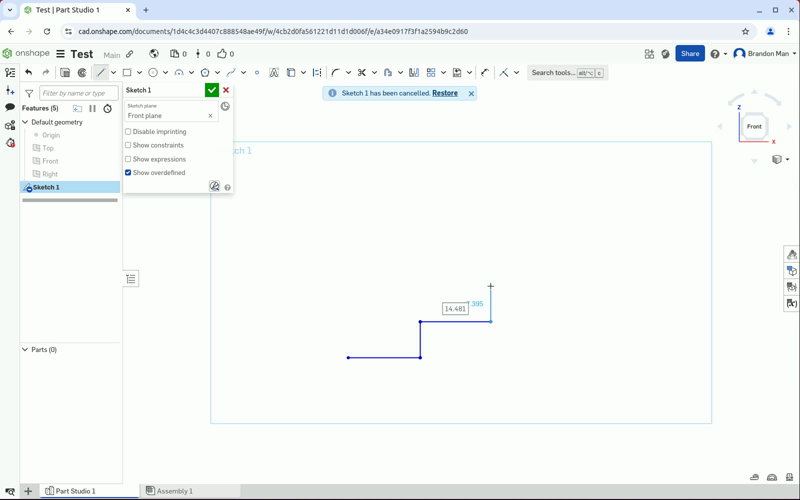
key_down(shift)
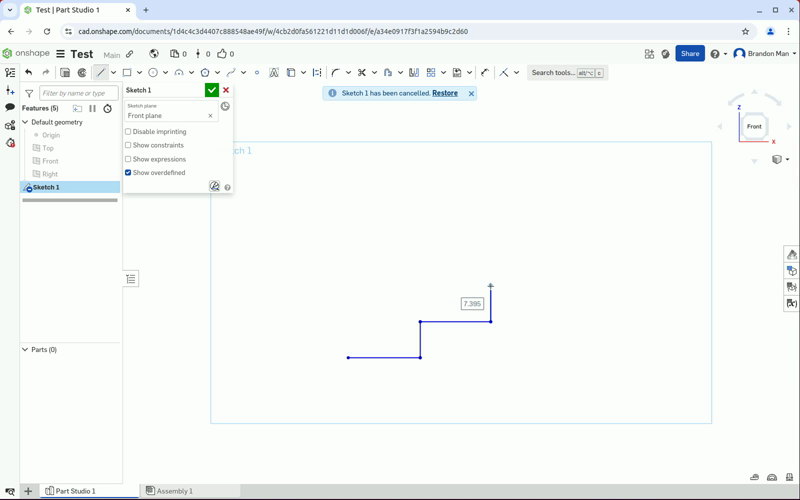
mouse_move(348, 285)
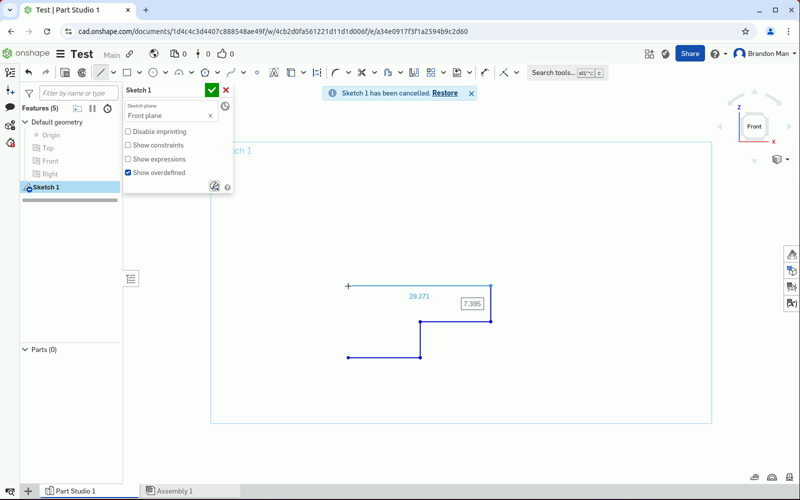
click(348, 285)
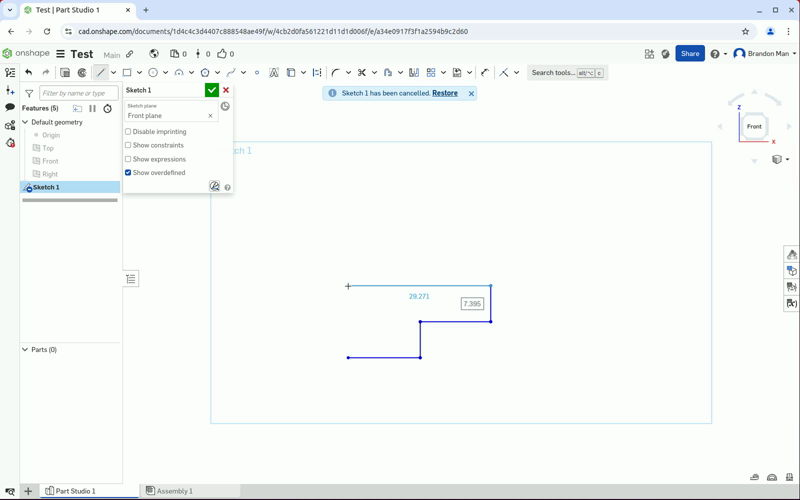
key_up(shift)
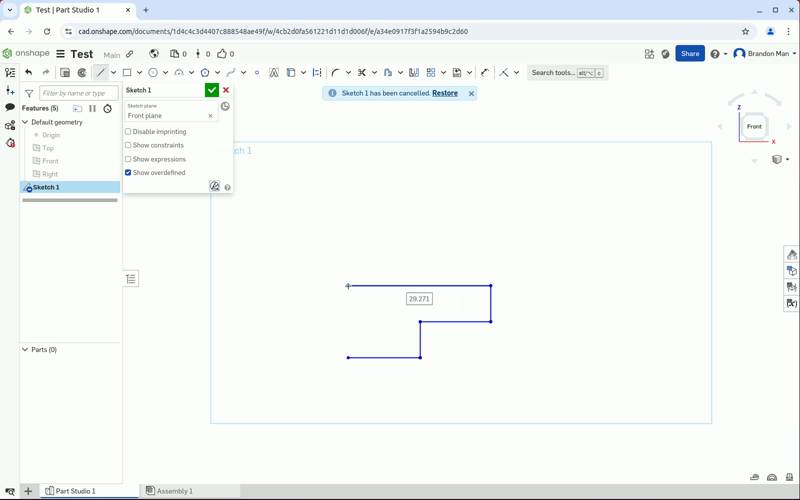
key_down(shift)
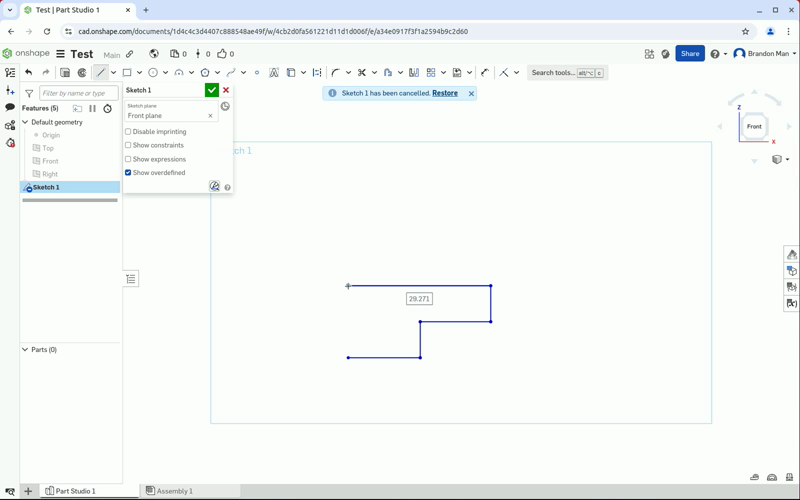
mouse_move(348, 357)
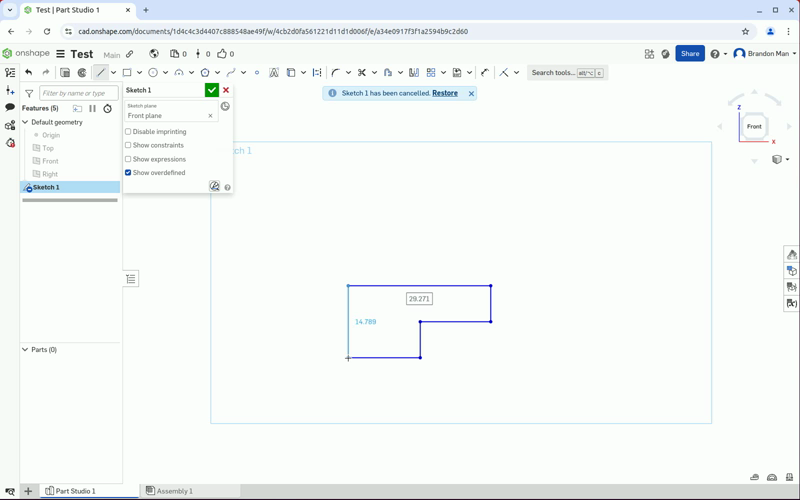
key_up(shift)
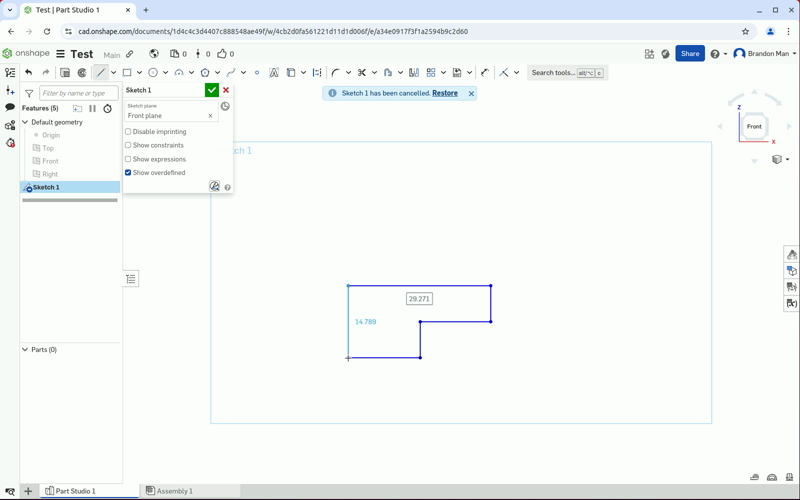
click(348, 357)
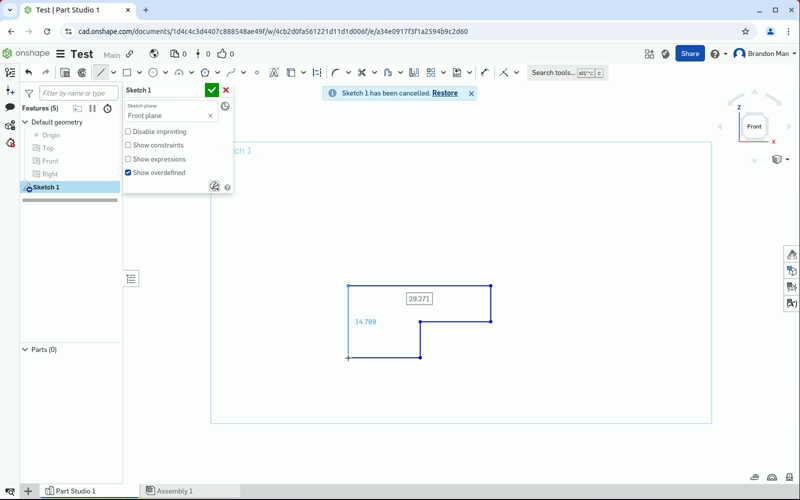
key(esc)
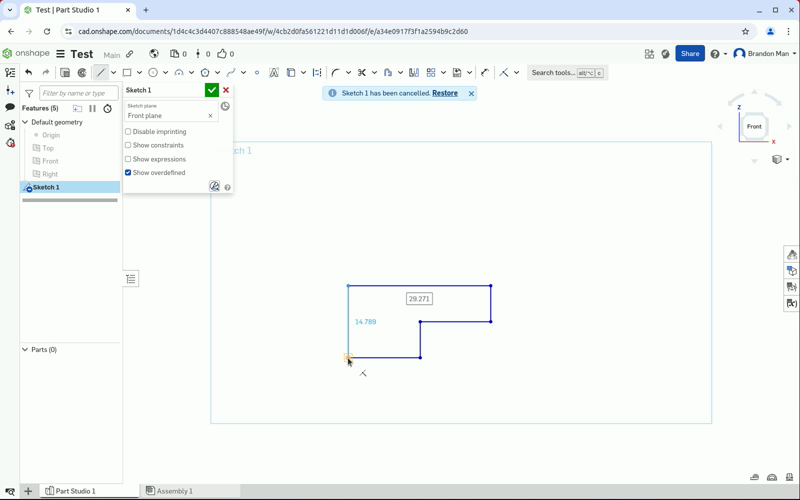
mouse_move(401, 337)
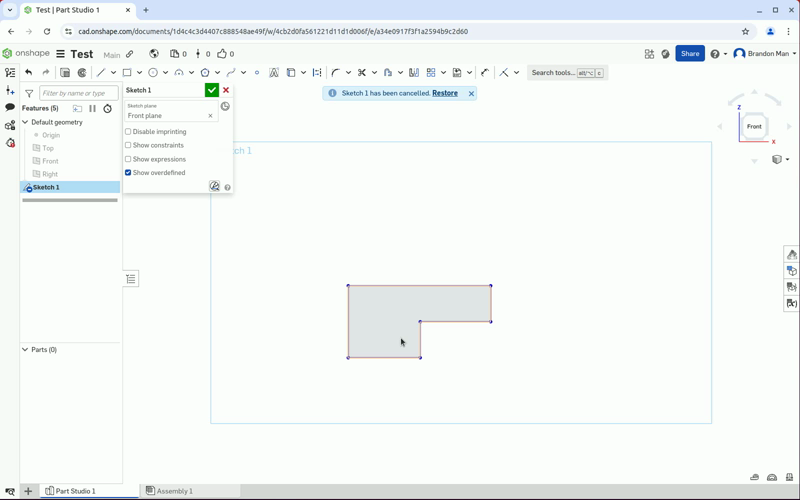
click(401, 337)
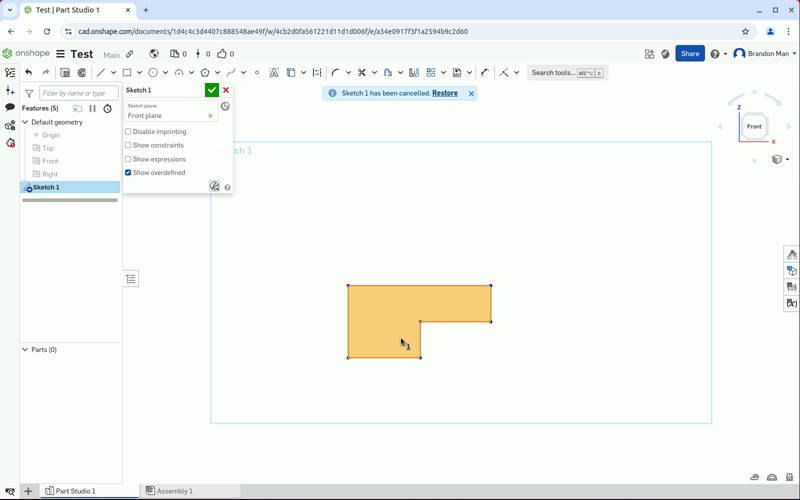
mouse_move(73, 352)
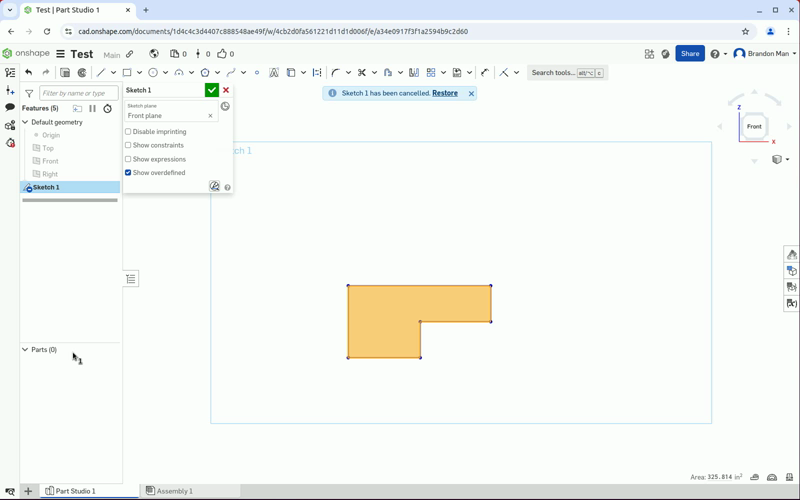
key(shift+y)
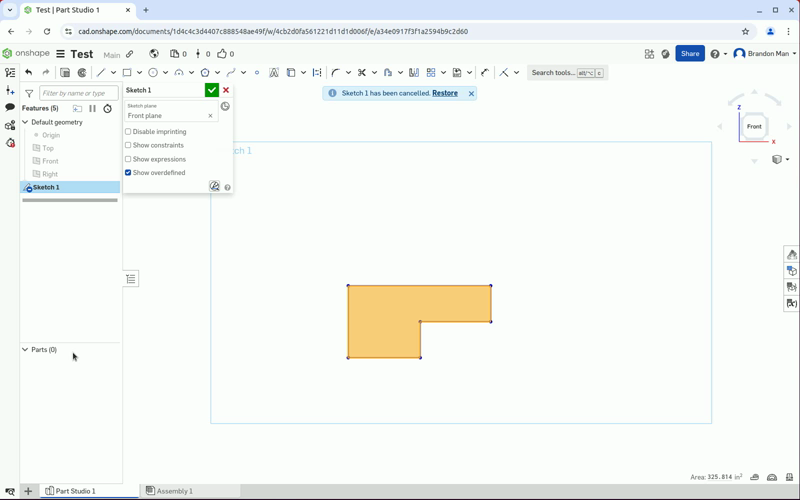
key(shift+e)
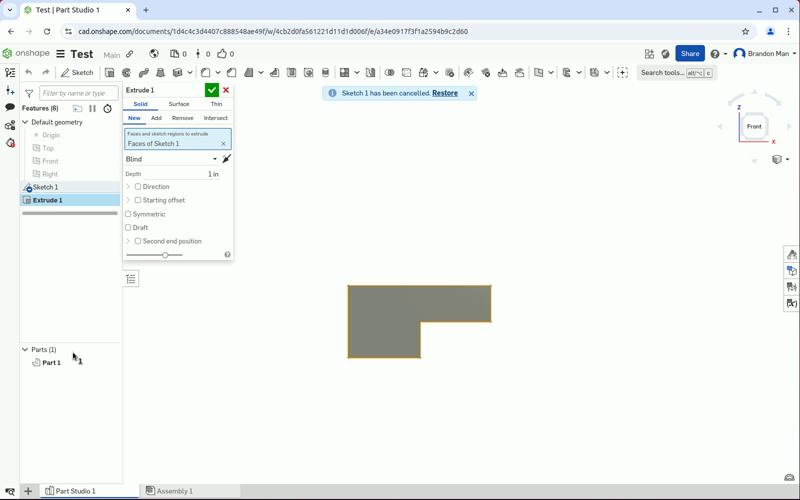
mouse_move(143, 106)
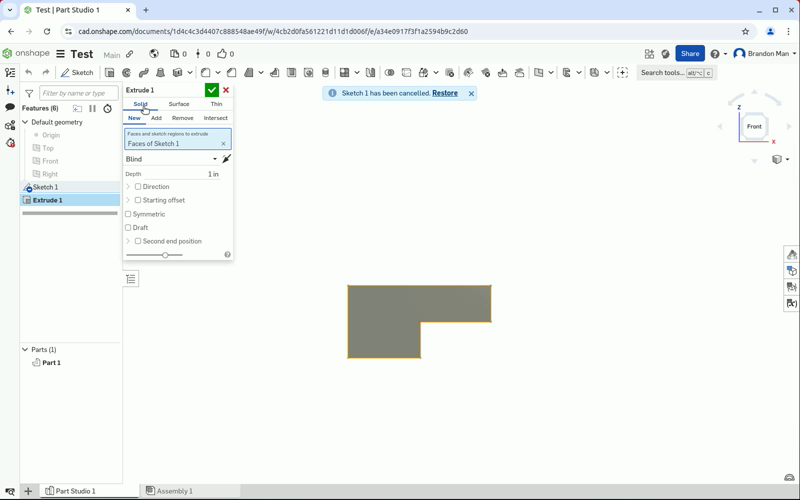
click(143, 106)
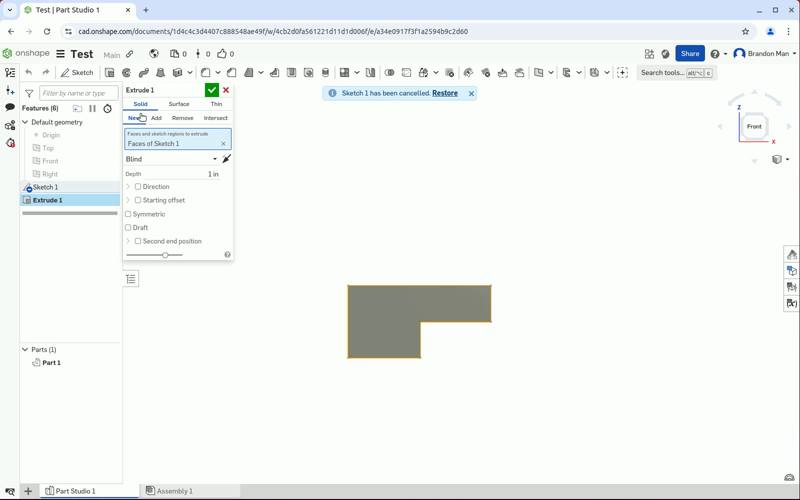
mouse_move(137, 120)
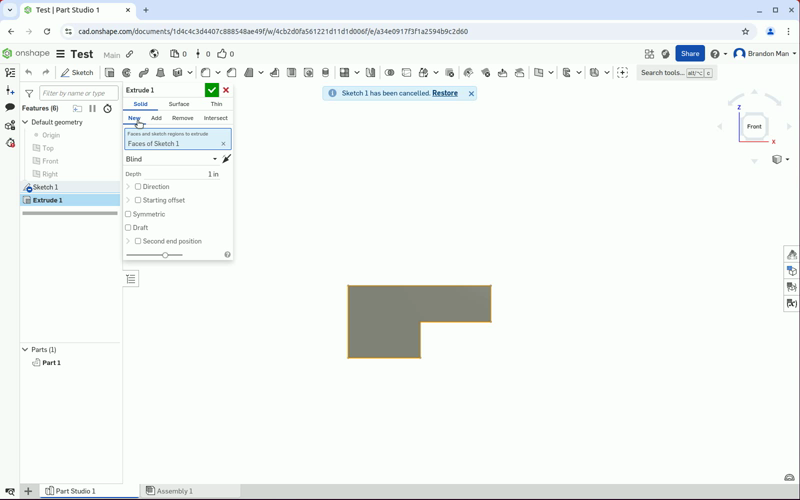
click(137, 120)
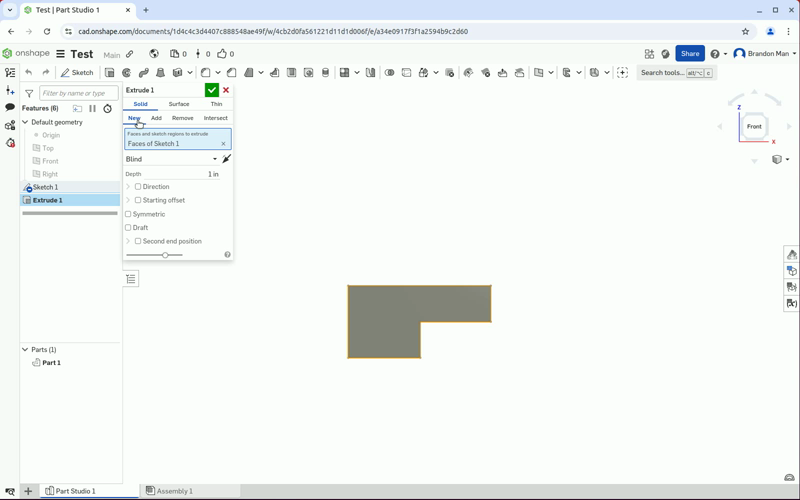
key(tab, 4)
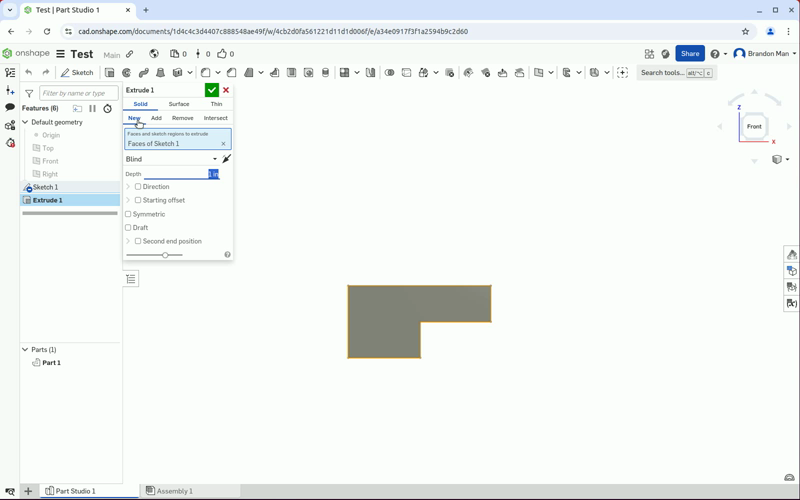
text(22.145)
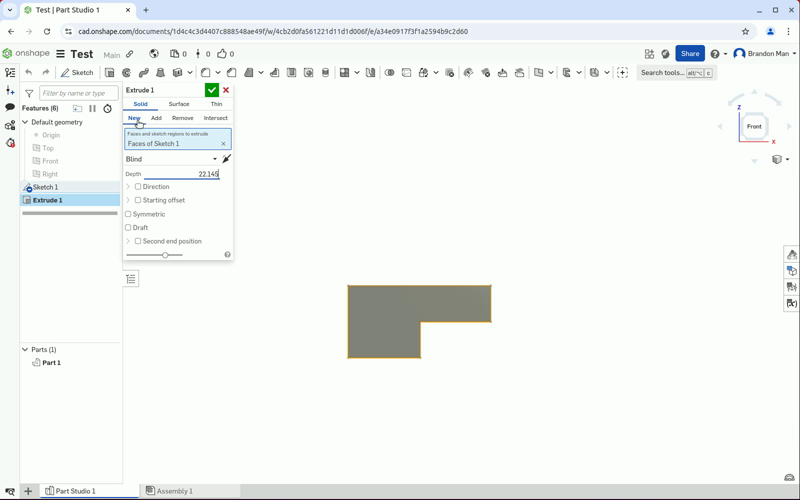
key(enter)
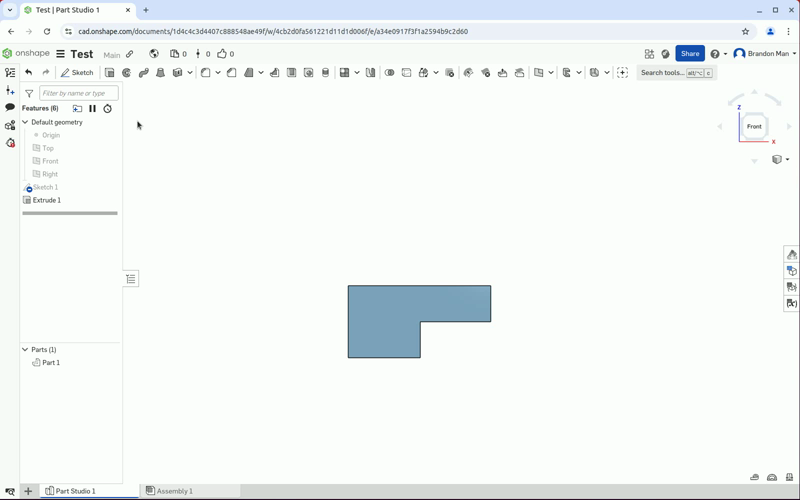
key(shift+h)
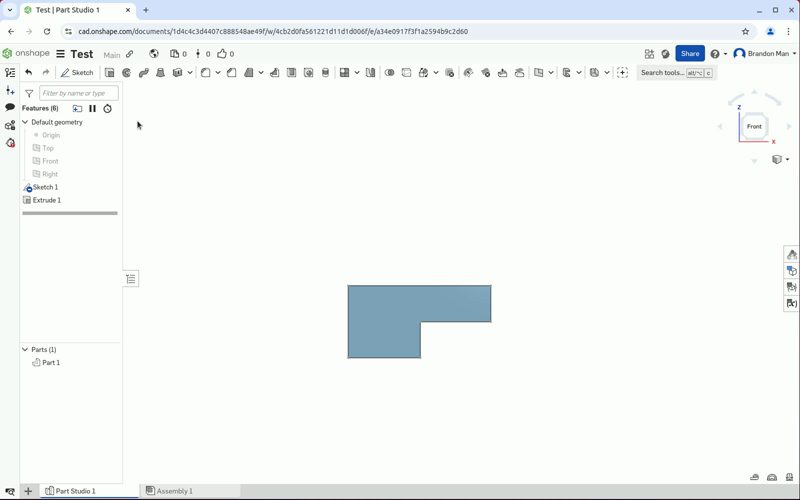
key(shift+h)
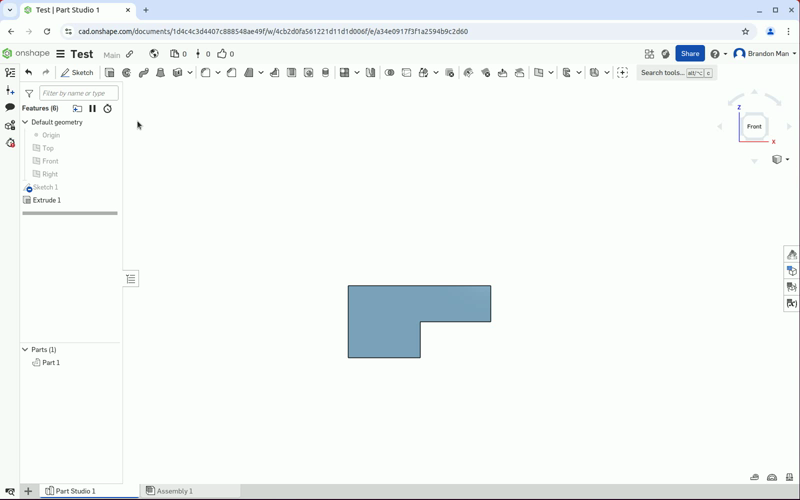
mouse_move(73, 189)
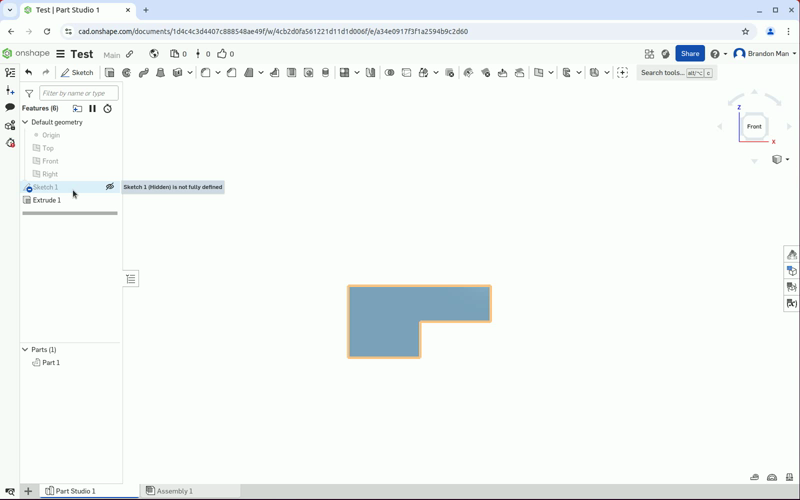
click(73, 189)
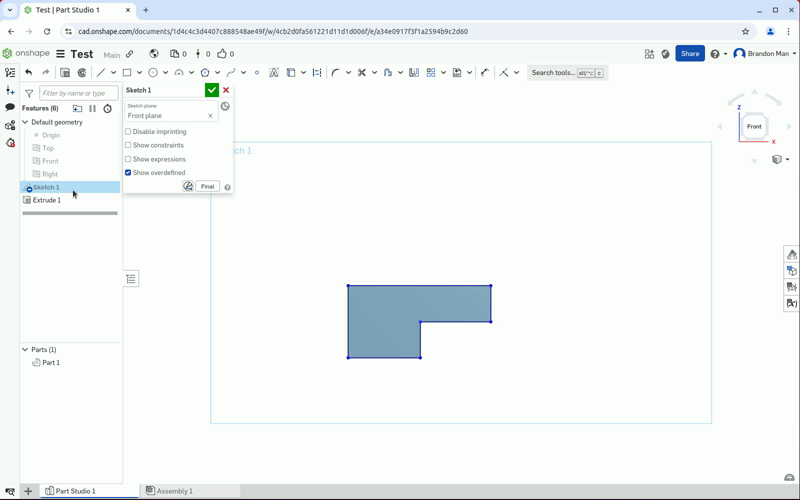
mouse_move(229, 92)
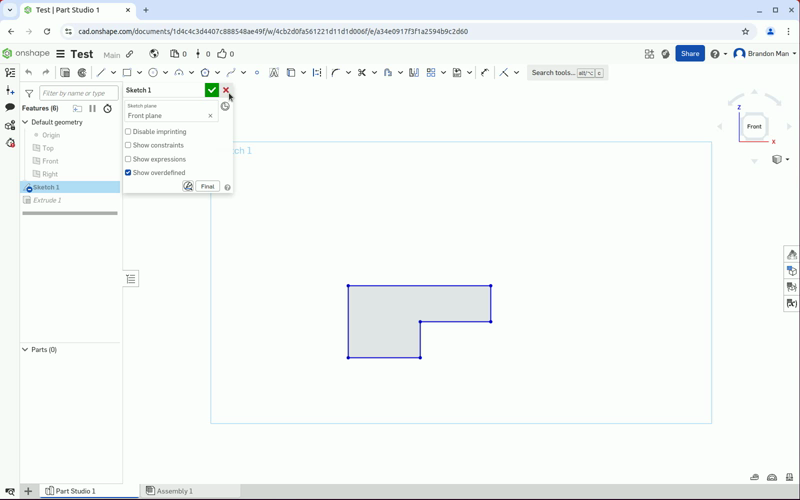
click(229, 92)
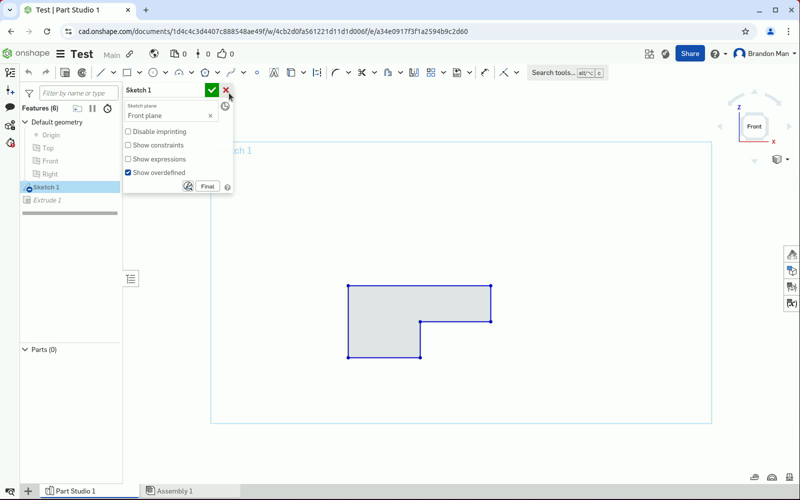
key(shift+s)
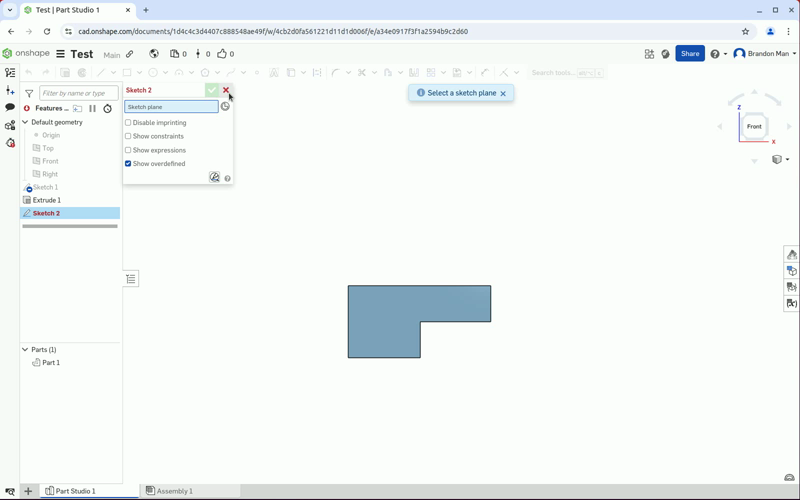
mouse_move(73, 163)
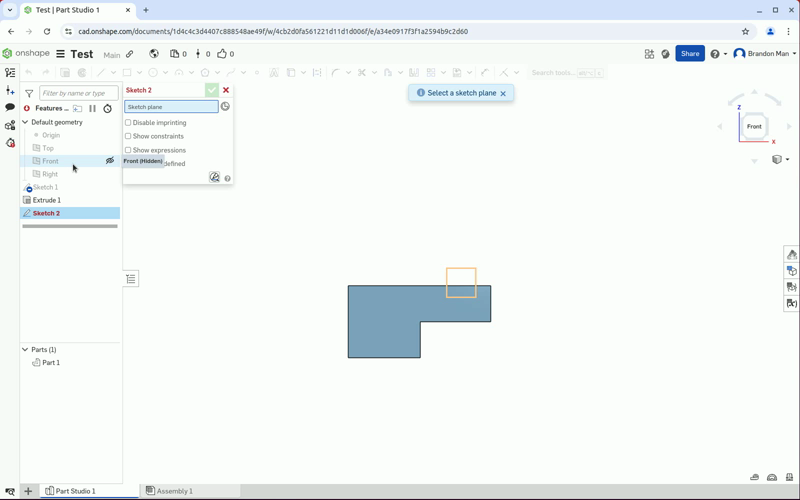
click(73, 163)
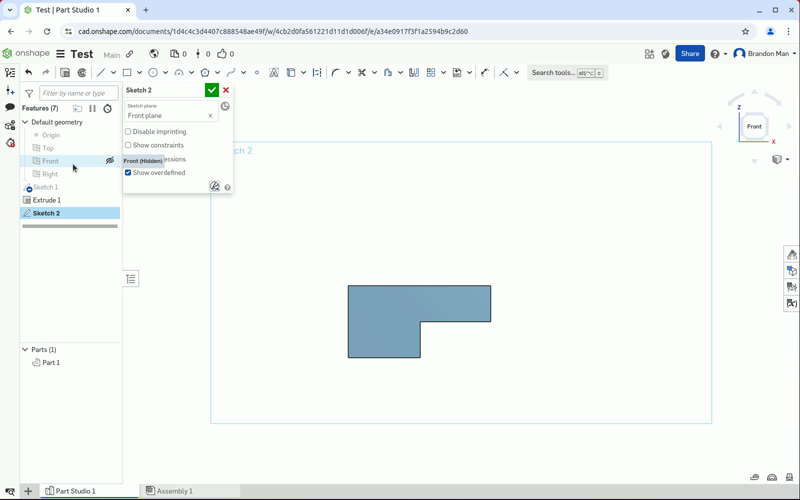
mouse_move(73, 352)
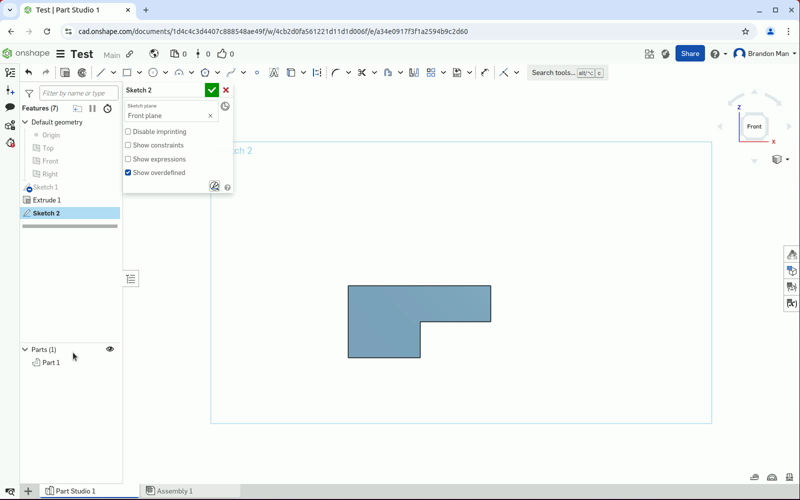
key(y)
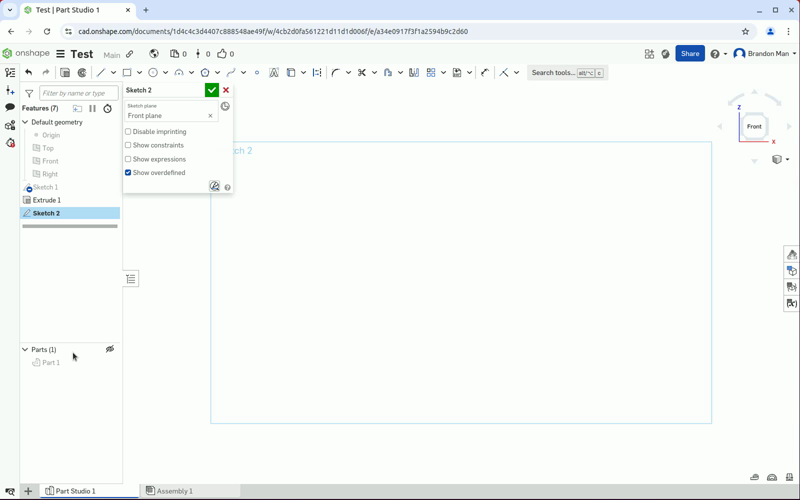
key(l)
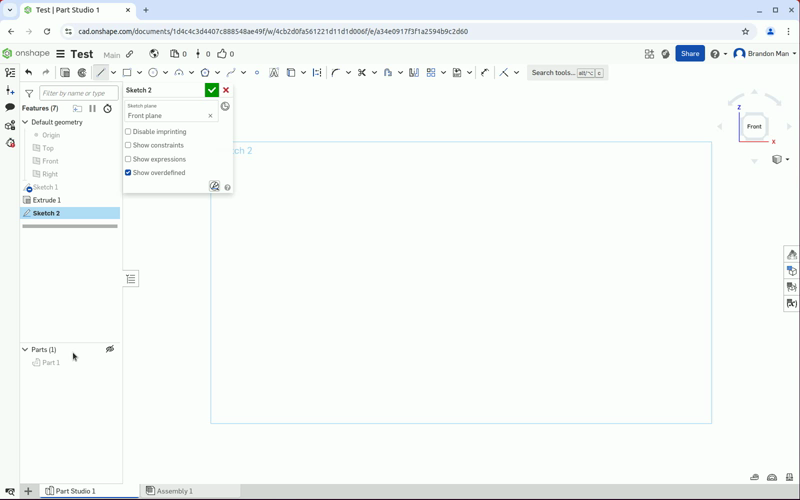
key_down(shift)
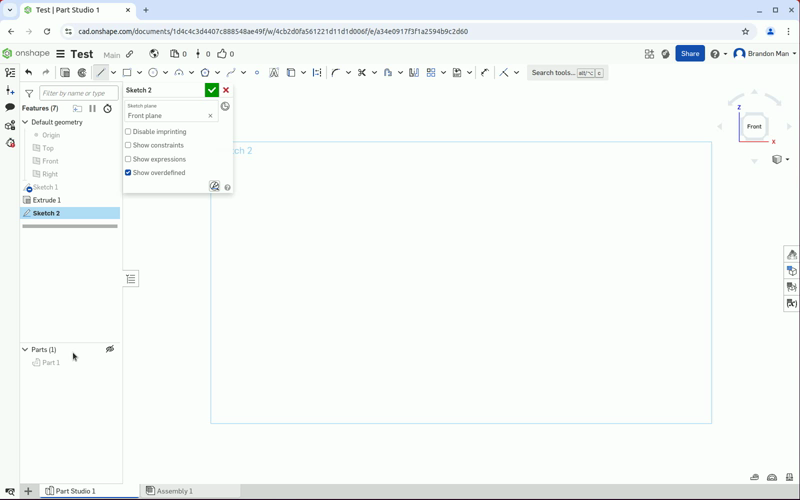
mouse_move(419, 357)
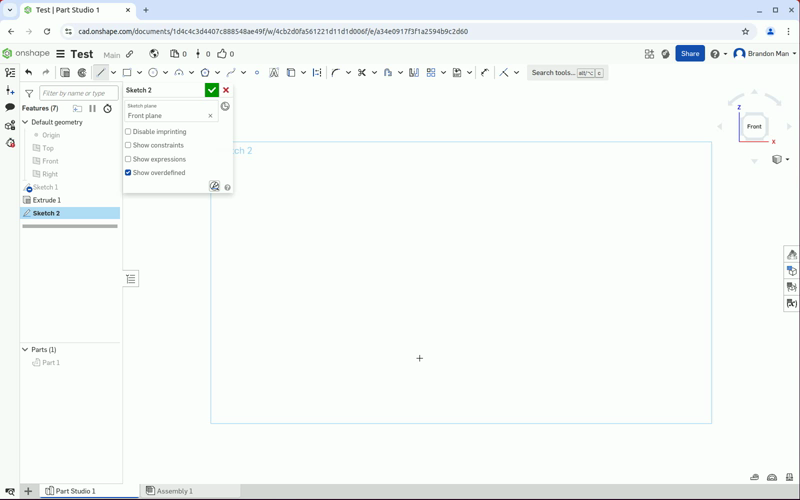
click(419, 357)
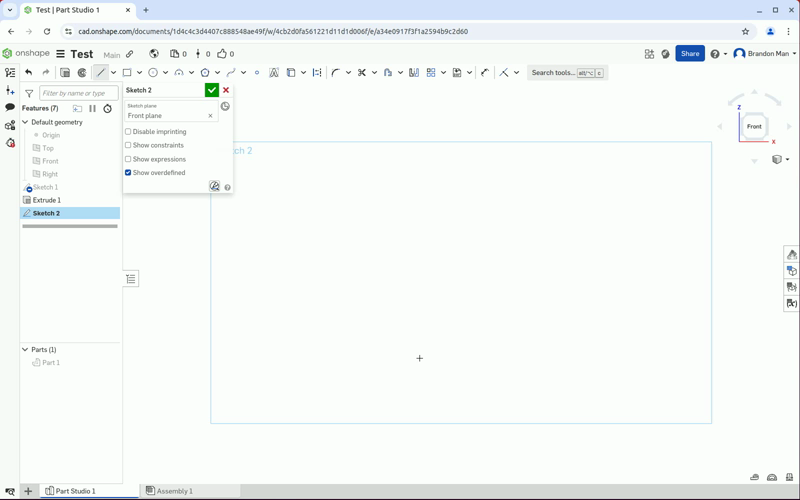
key_up(shift)
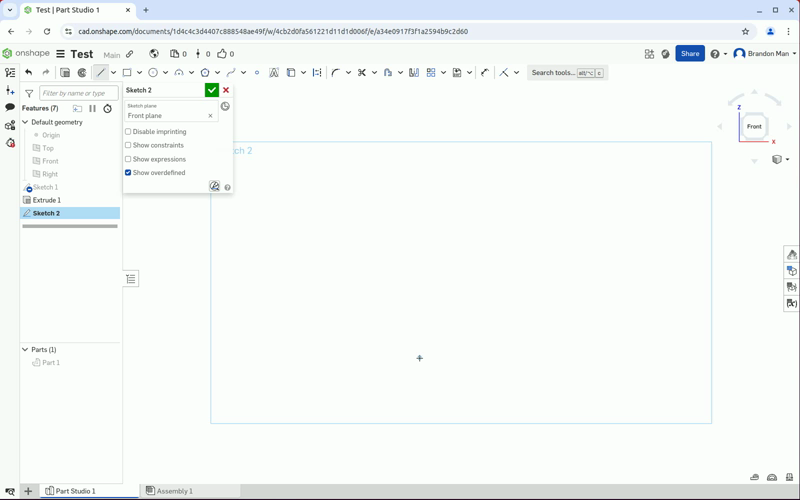
key_down(shift)
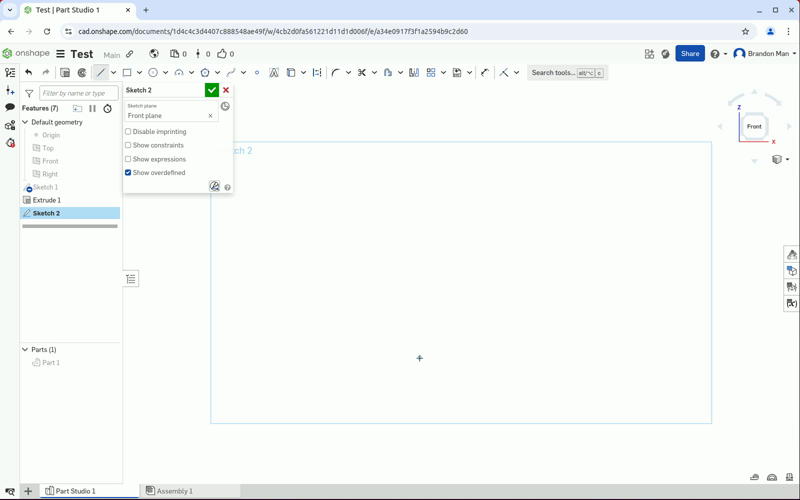
mouse_move(562, 357)
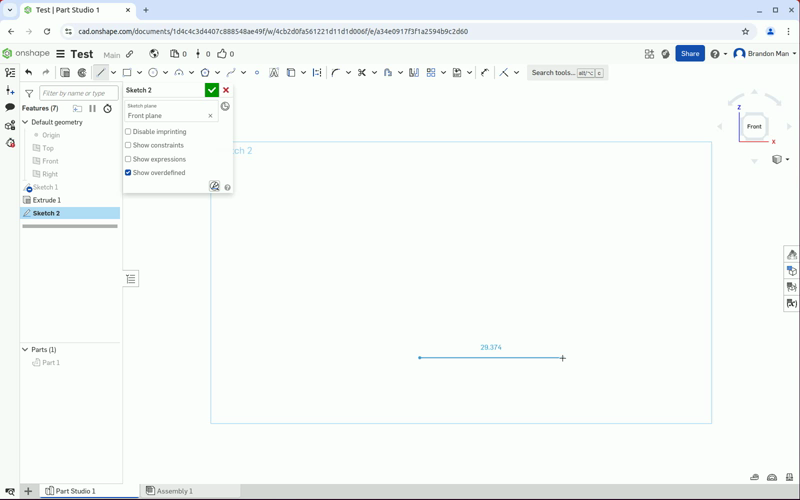
click(562, 357)
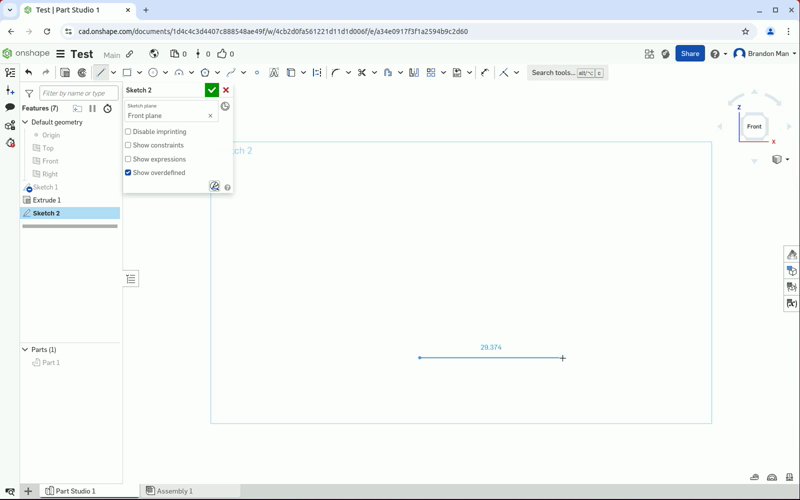
key_up(shift)
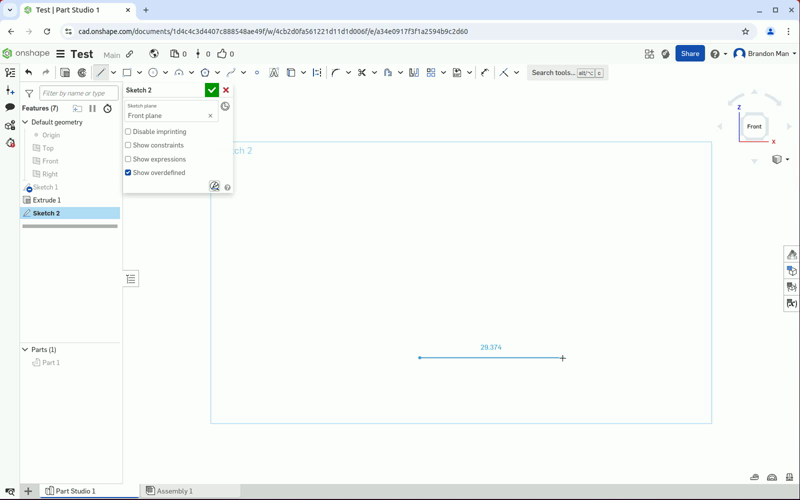
key_down(shift)
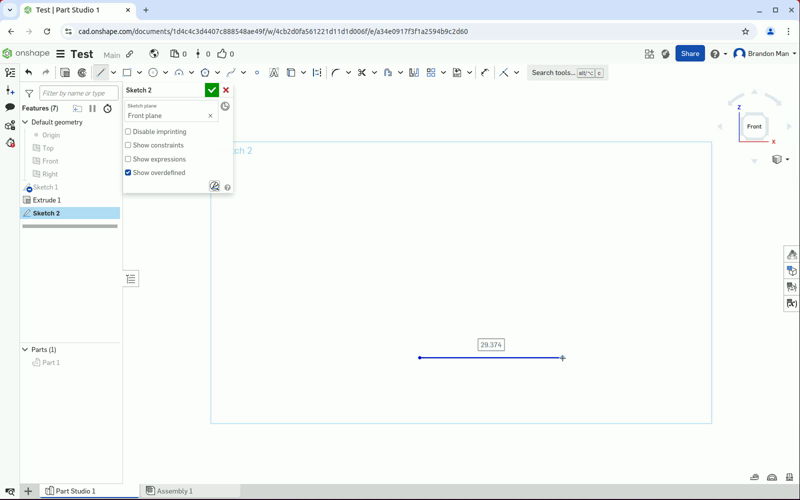
mouse_move(562, 285)
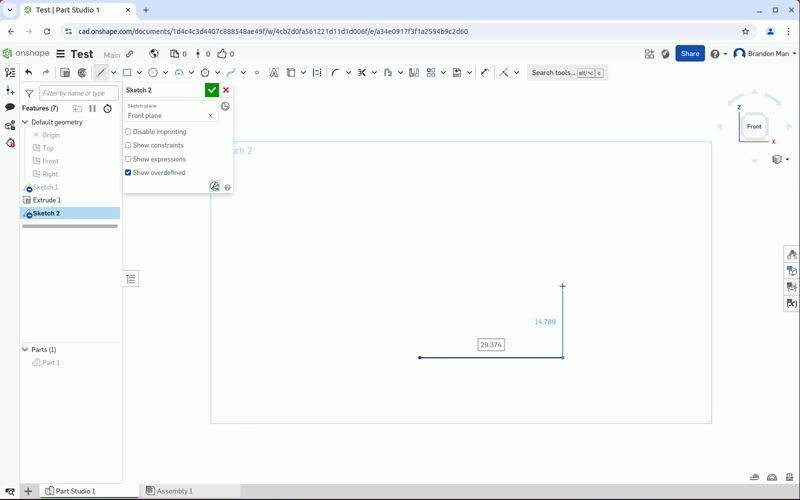
click(562, 285)
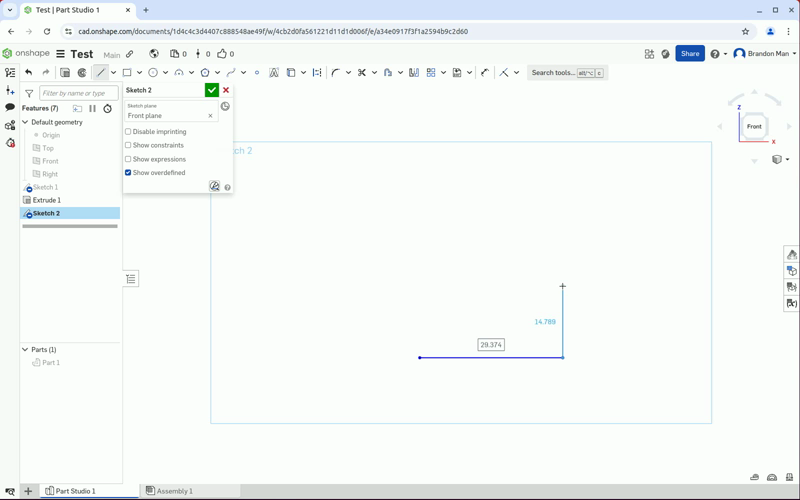
key_up(shift)
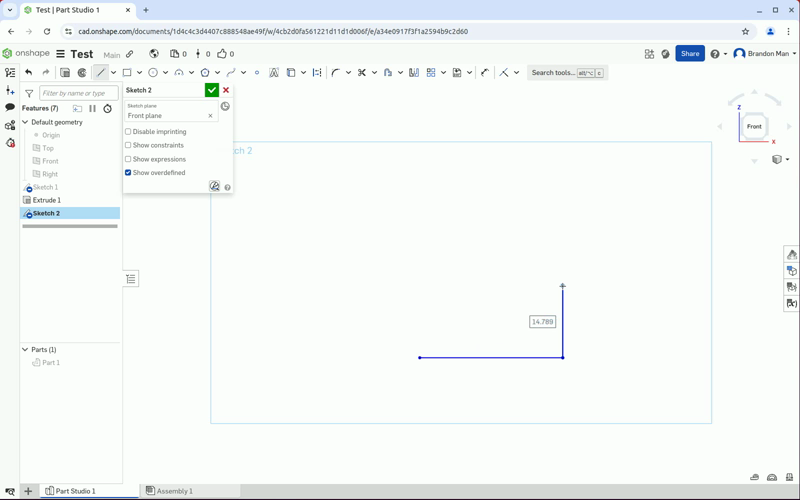
key_down(shift)
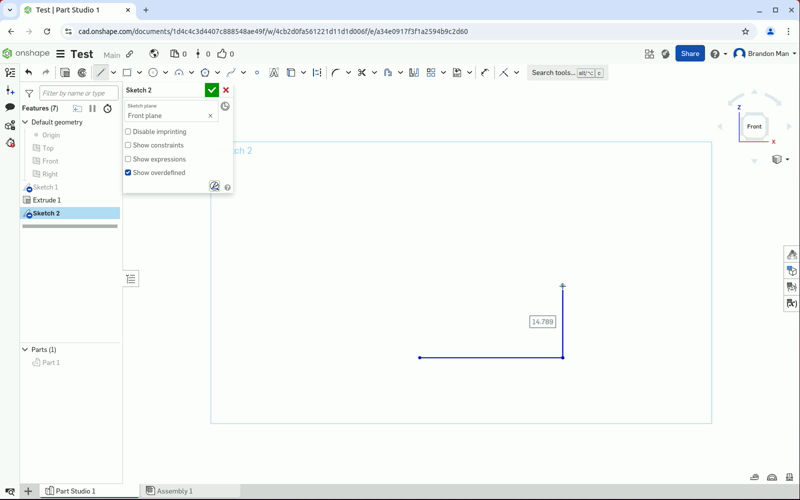
mouse_move(492, 285)
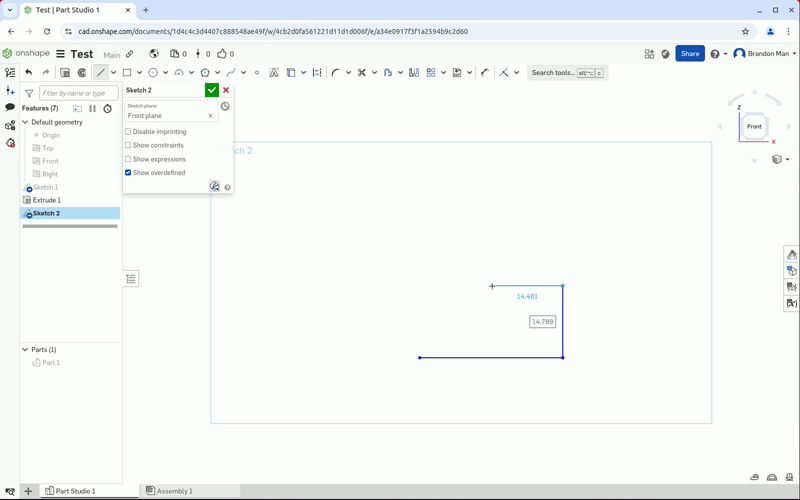
click(492, 285)
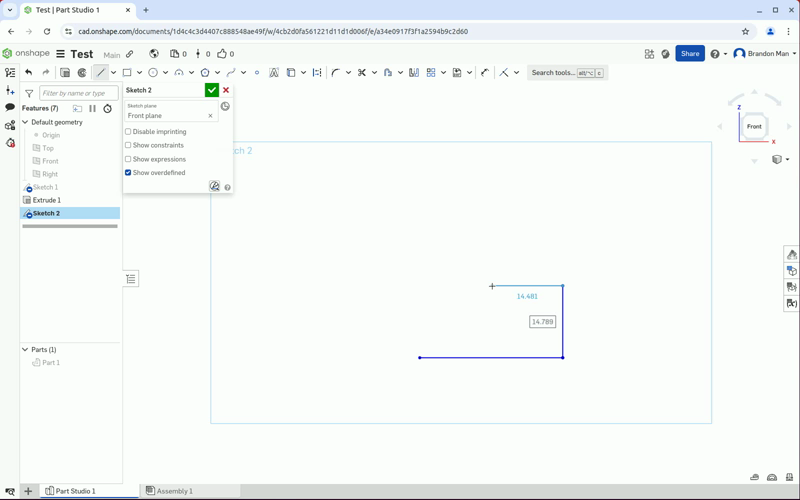
key_up(shift)
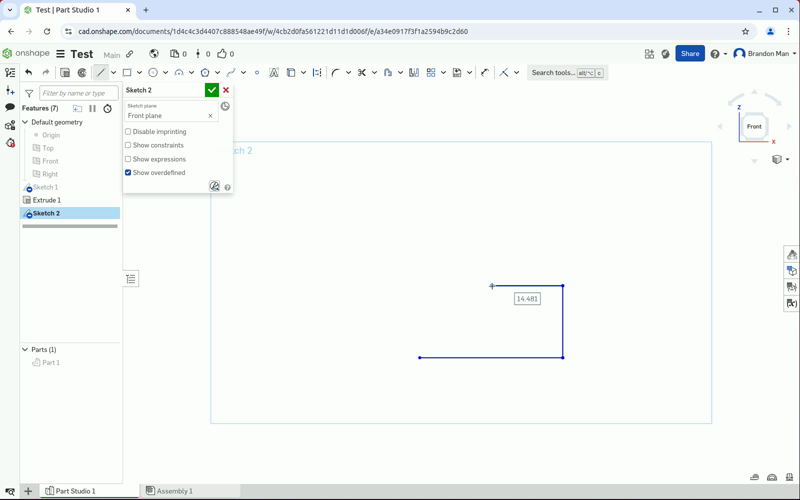
key_down(shift)
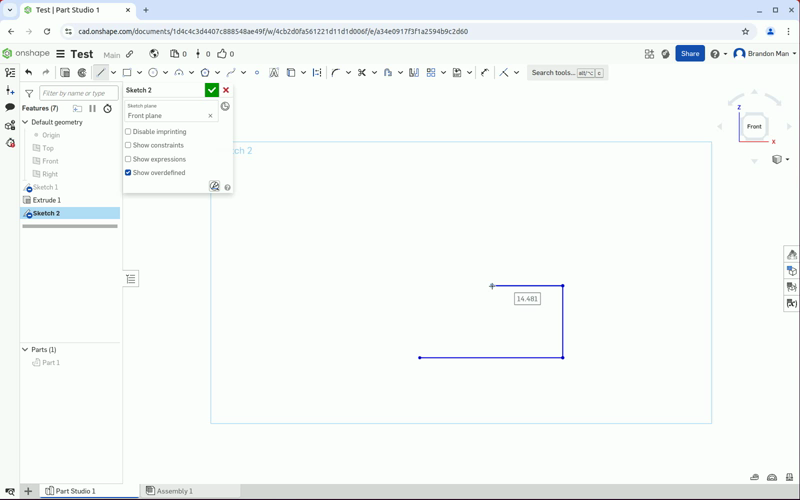
mouse_move(522, 285)
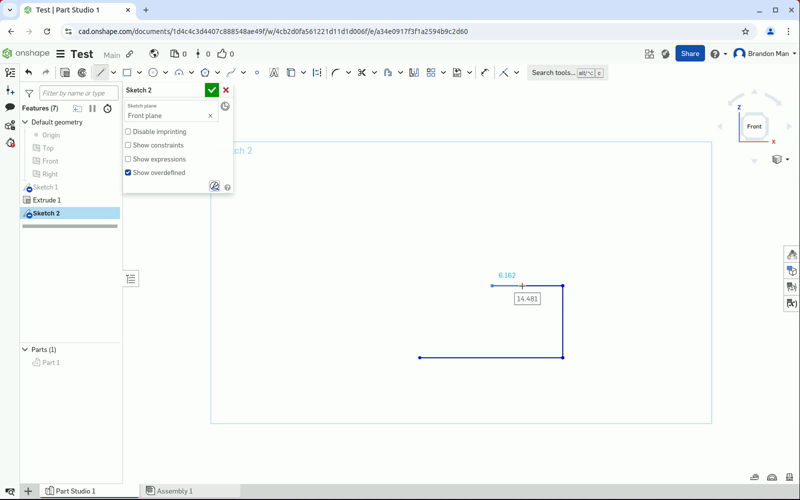
mouse_move(492, 321)
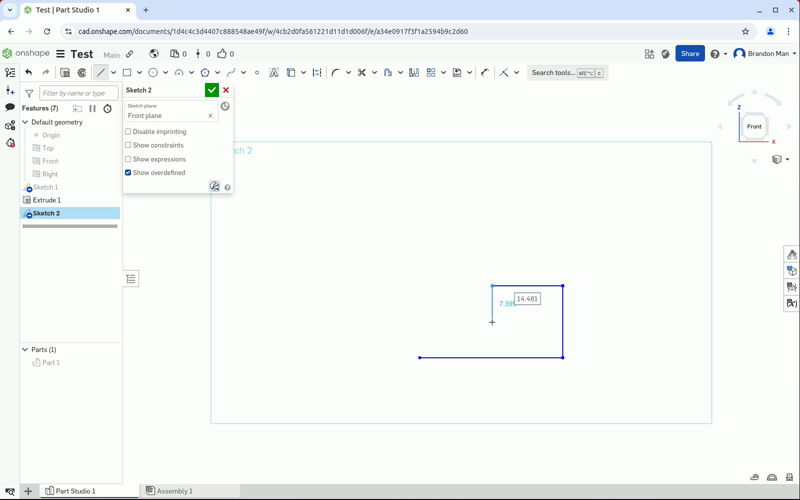
click(492, 321)
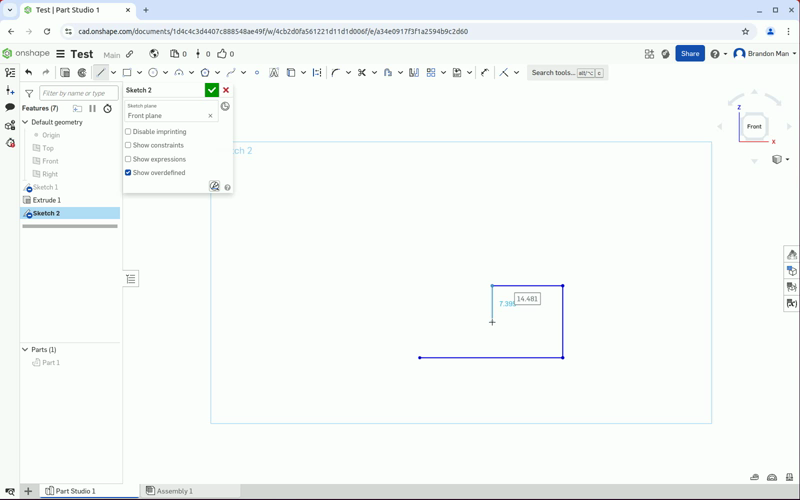
key_up(shift)
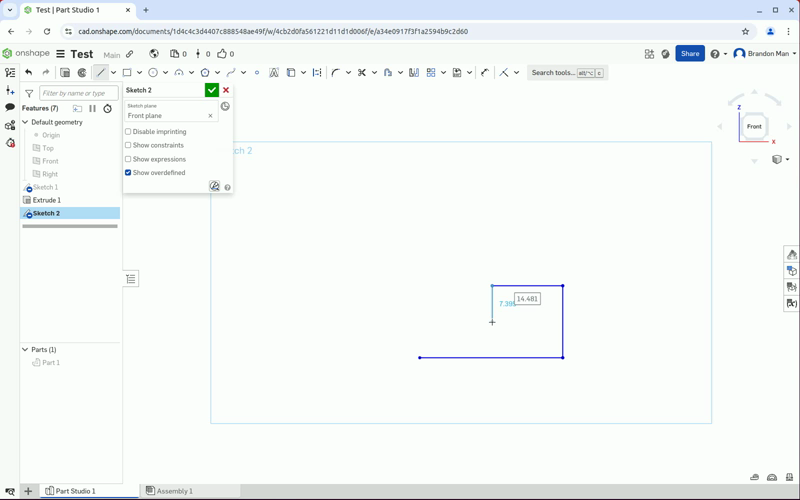
key_down(shift)
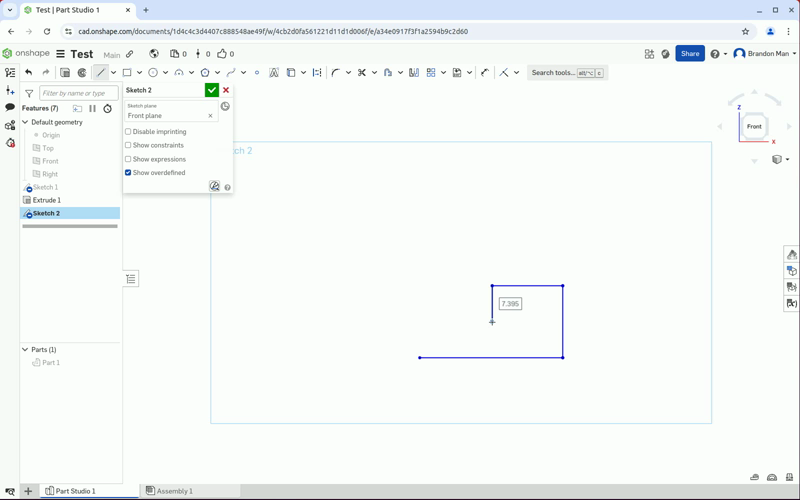
mouse_move(419, 321)
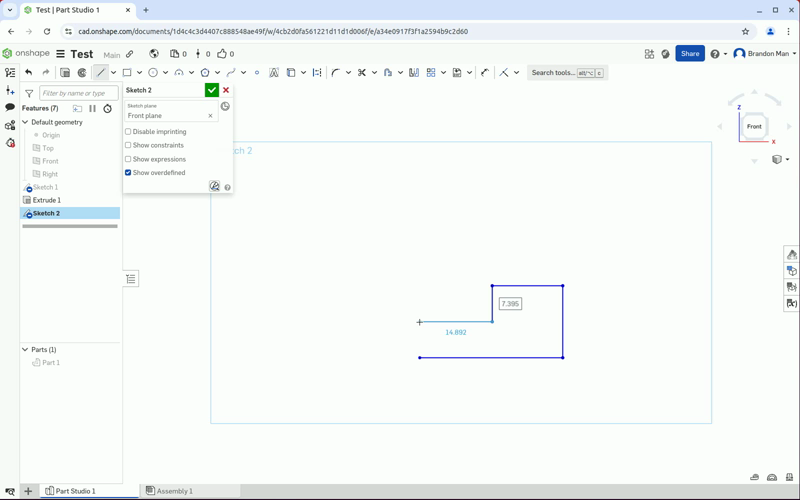
click(419, 321)
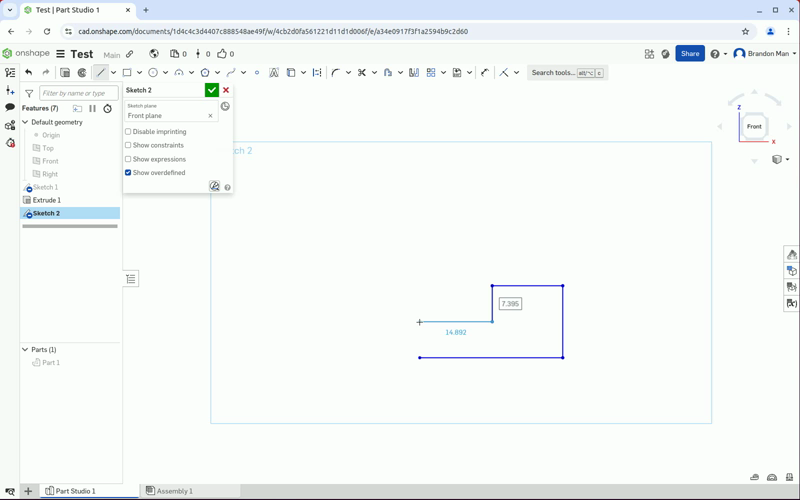
key_up(shift)
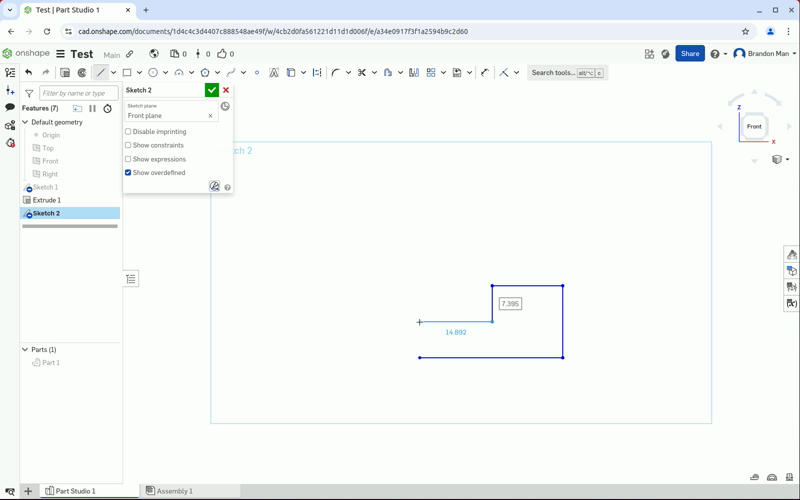
mouse_move(449, 321)
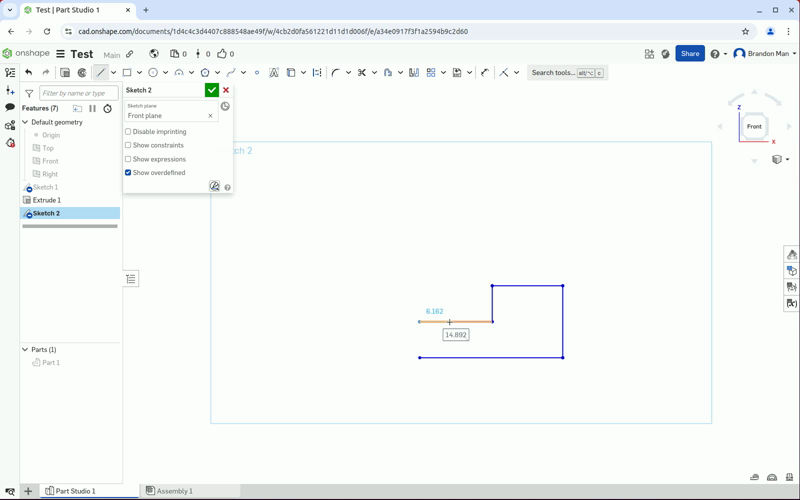
key_down(shift)
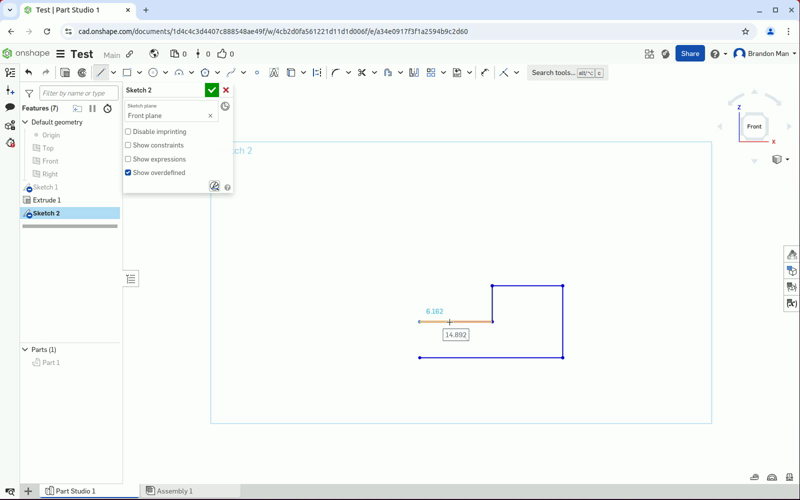
mouse_move(419, 357)
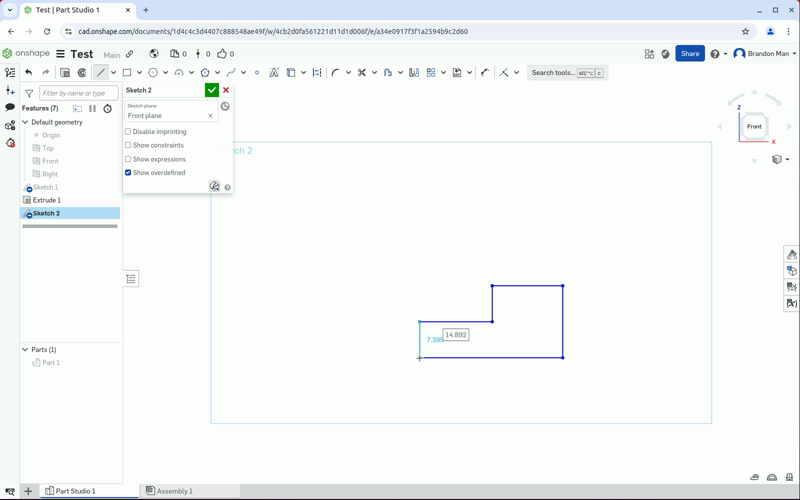
key_up(shift)
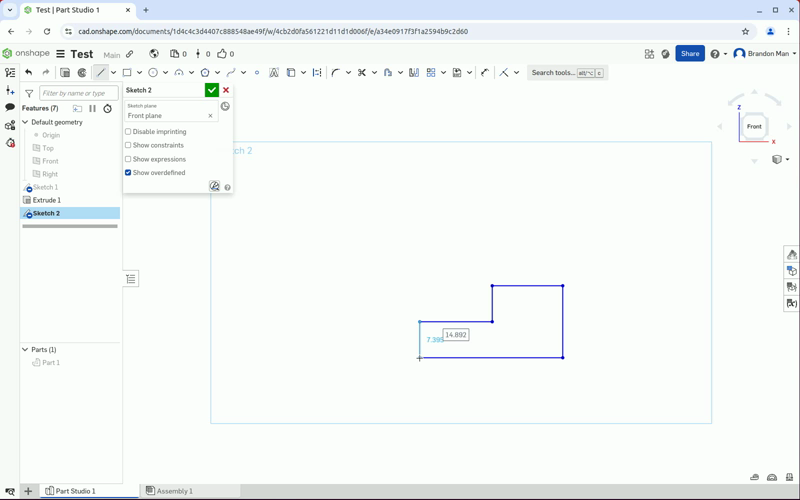
click(419, 357)
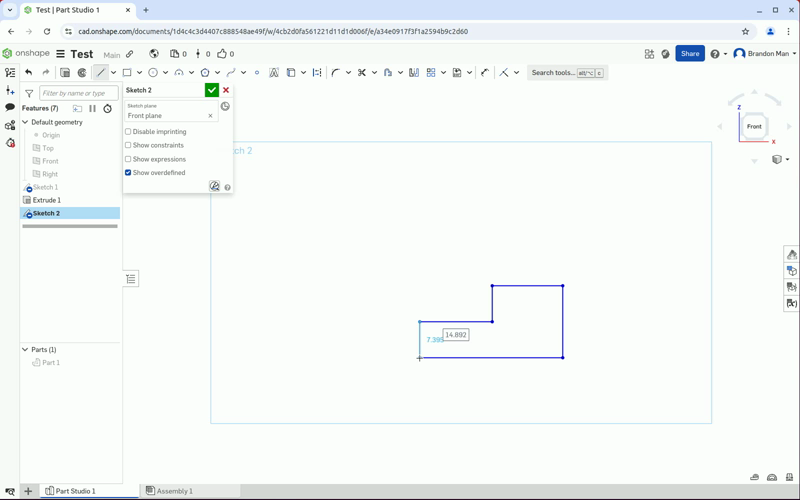
key(esc)
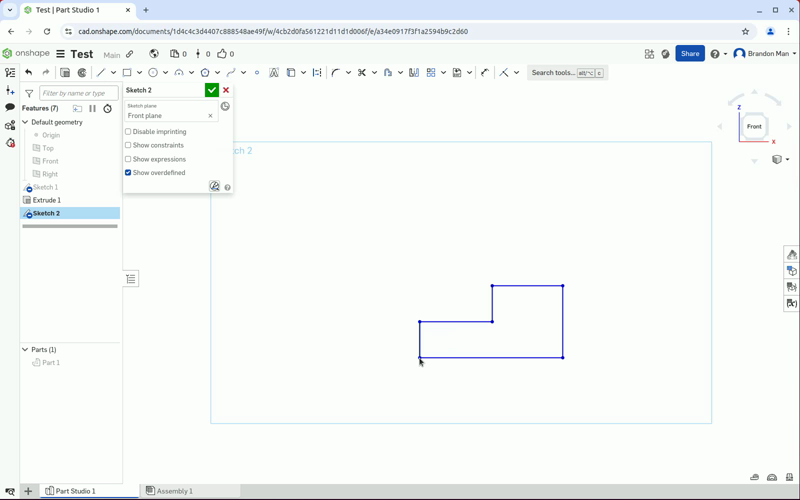
mouse_move(504, 320)
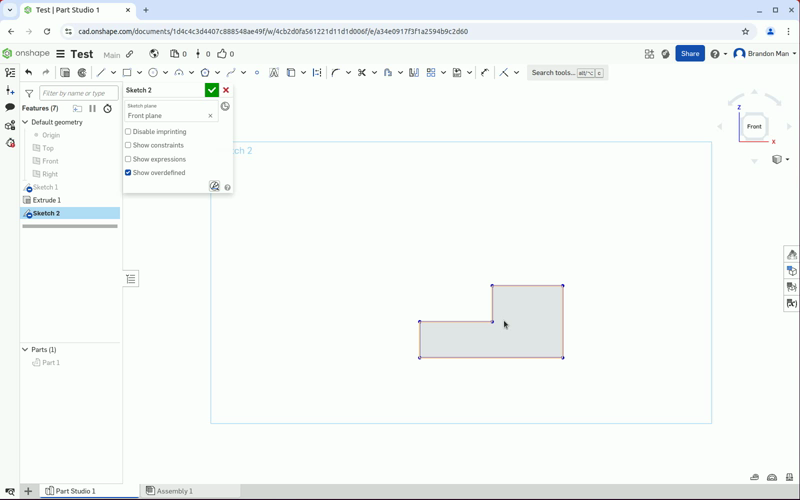
click(504, 320)
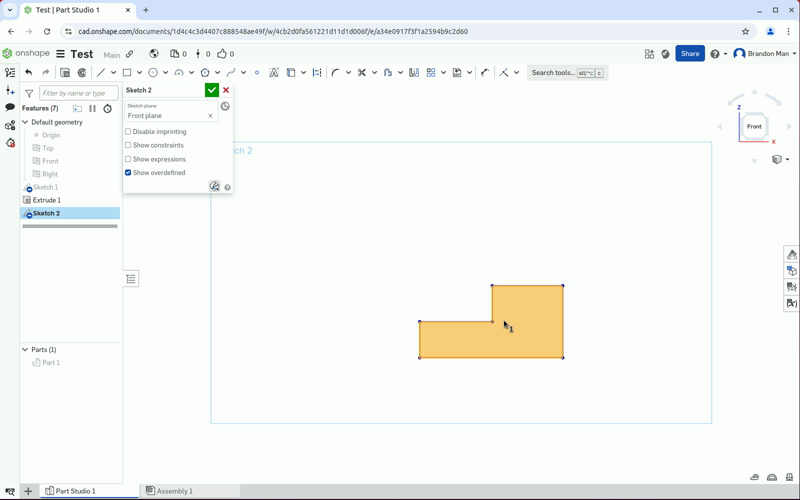
mouse_move(73, 352)
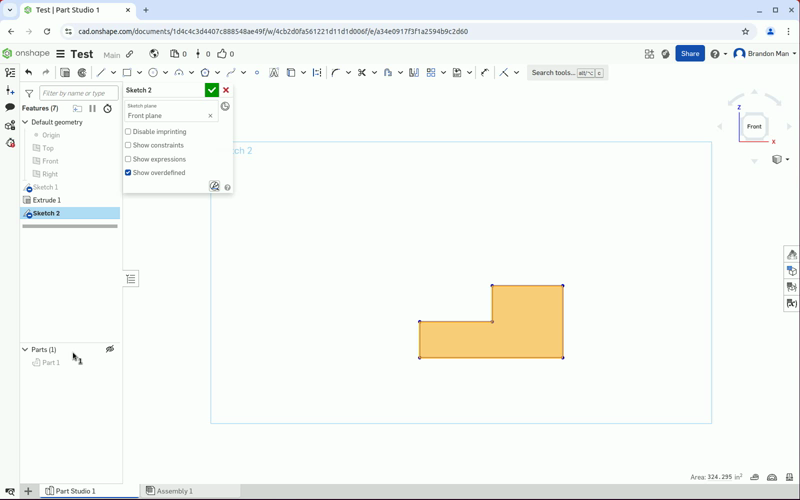
key(shift+y)
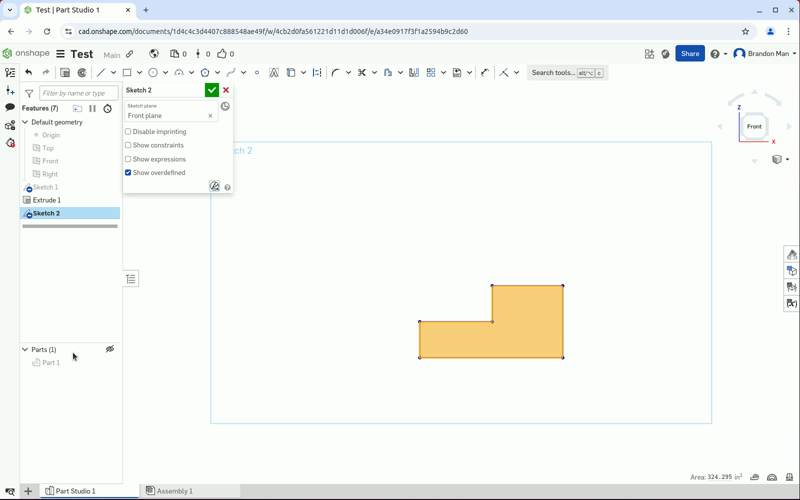
key(shift+e)
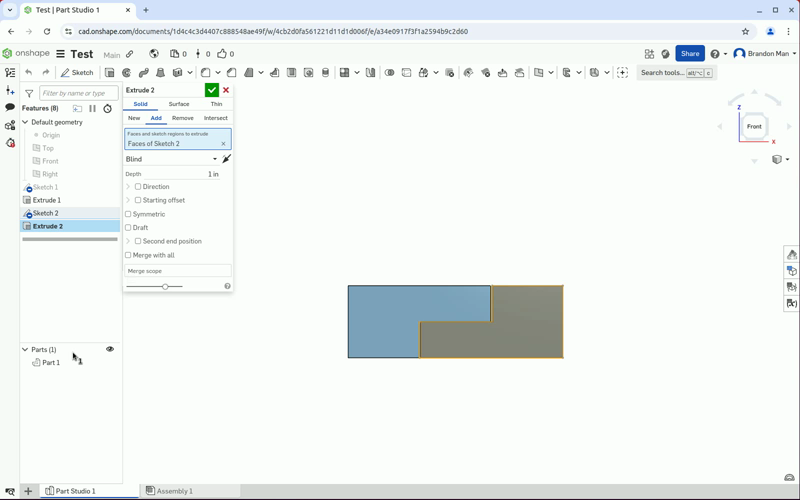
mouse_move(143, 106)
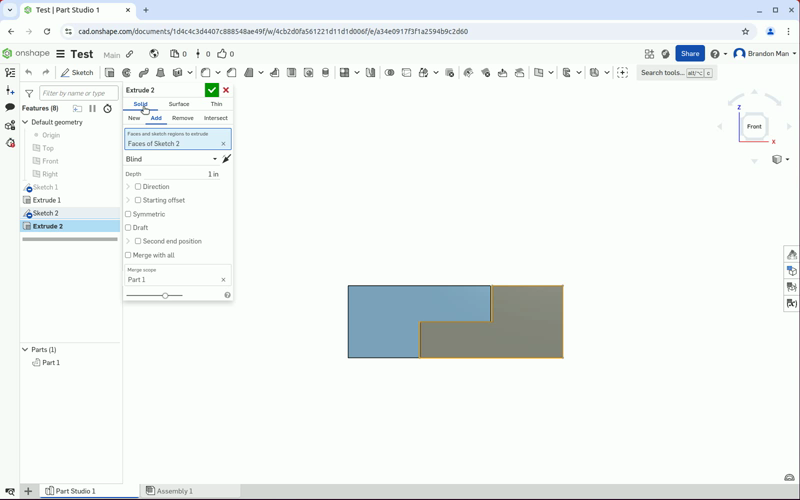
click(143, 106)
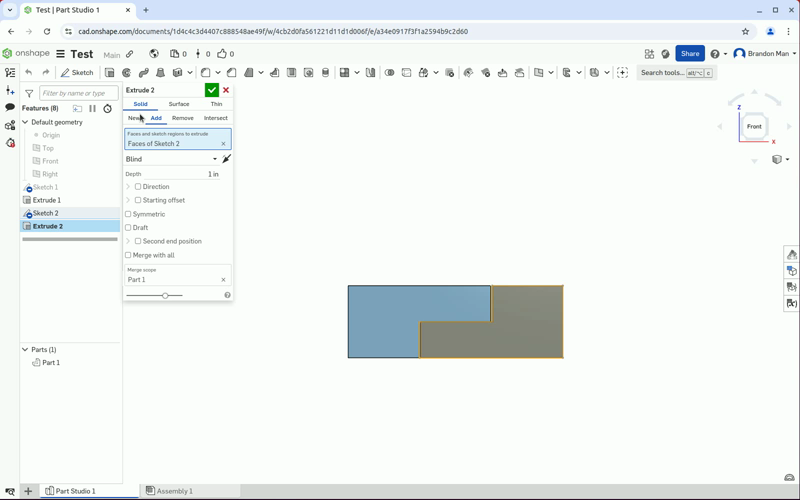
mouse_move(137, 120)
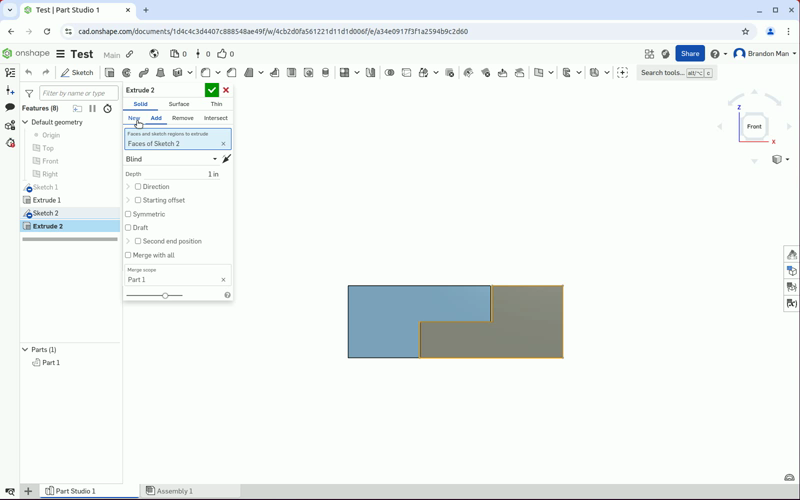
click(137, 120)
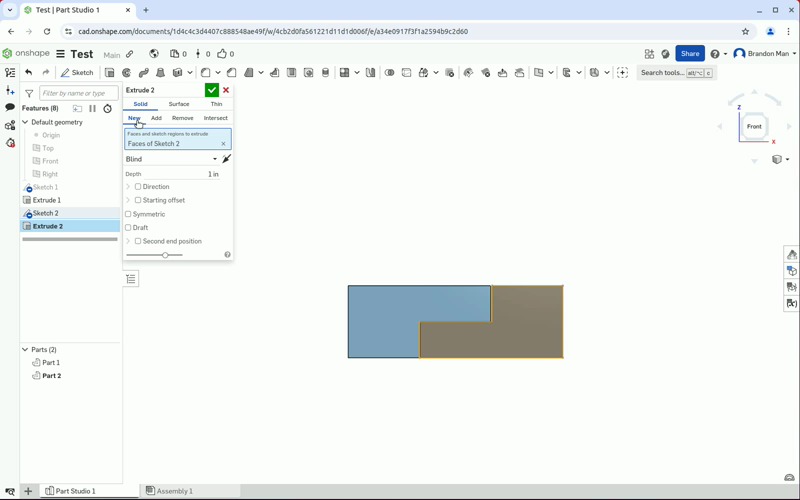
key(tab, 4)
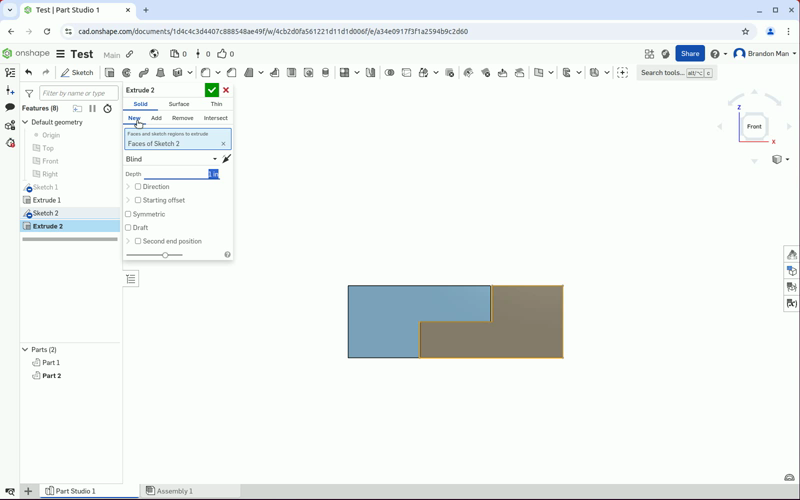
text(7.462)
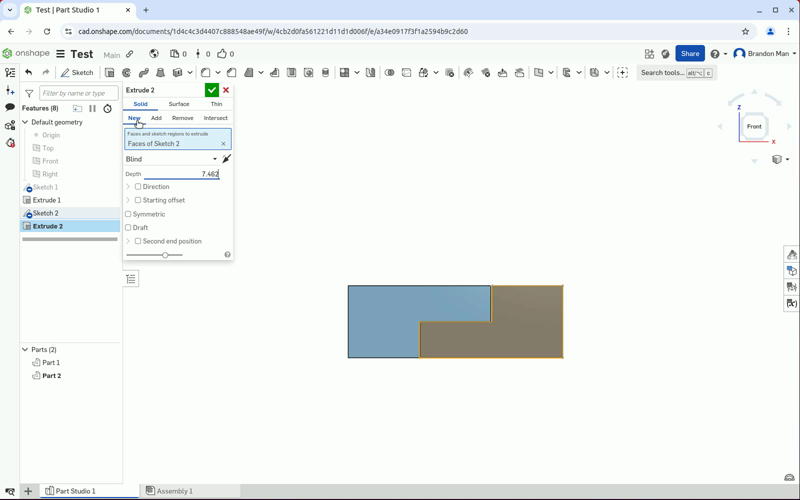
key(enter)
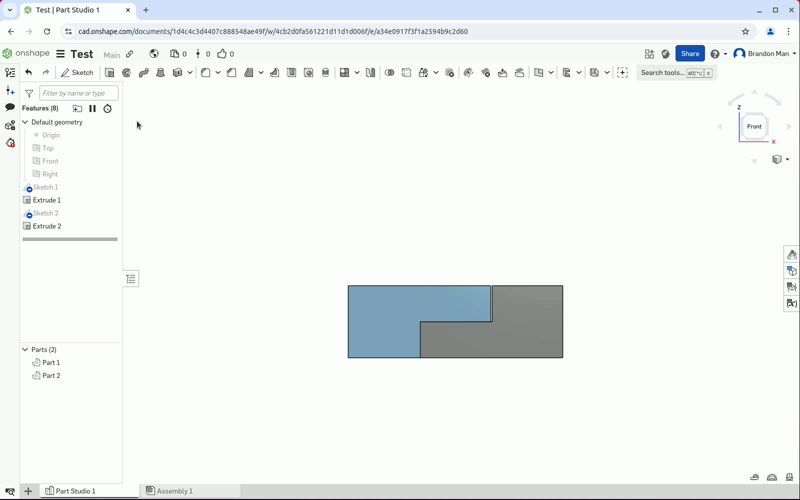
key(shift+h)
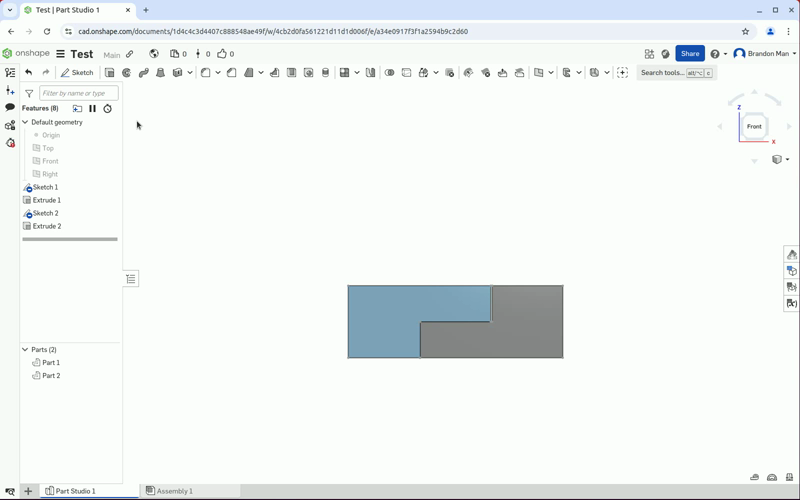
key(shift+h)
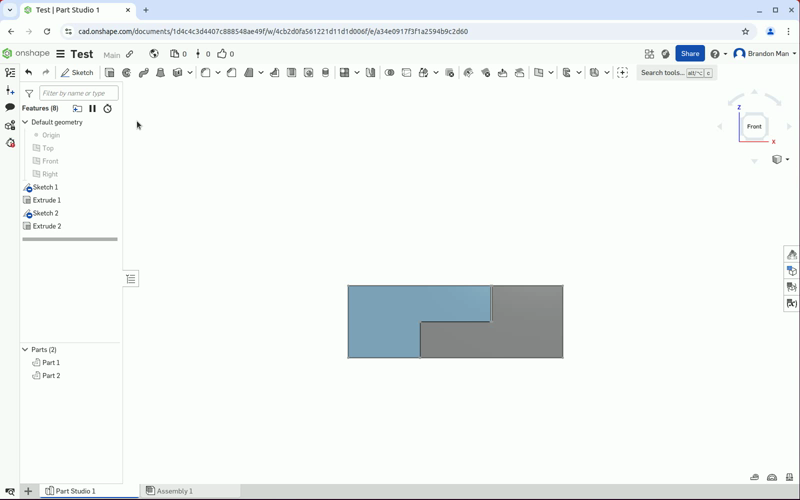
key(shift+7)
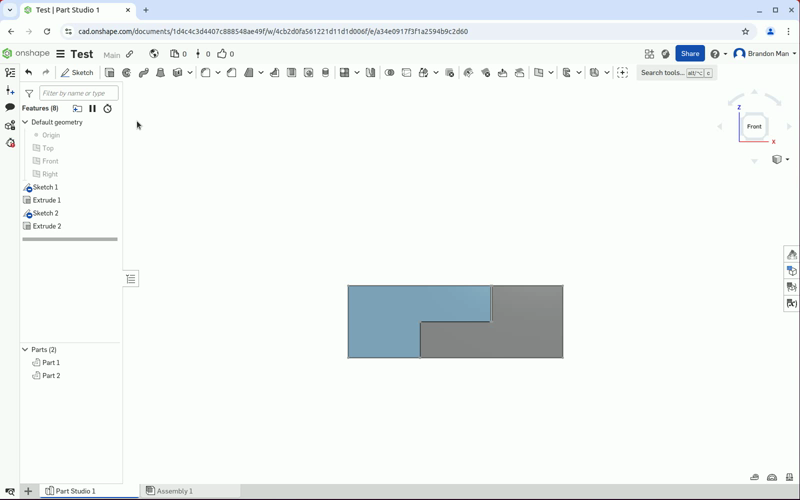
key(left, 2)
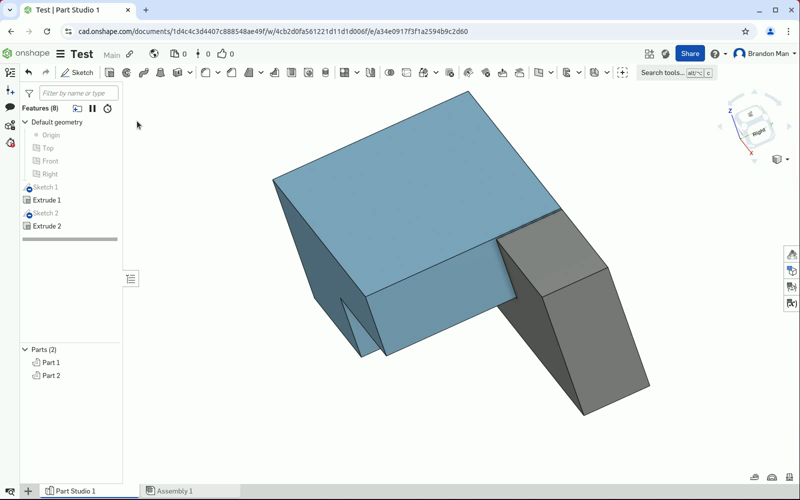
key(down, 2)
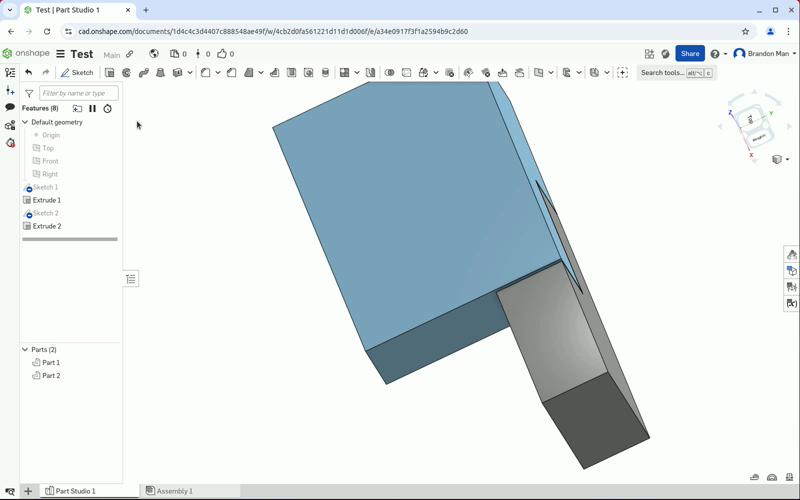
key(up, 2)
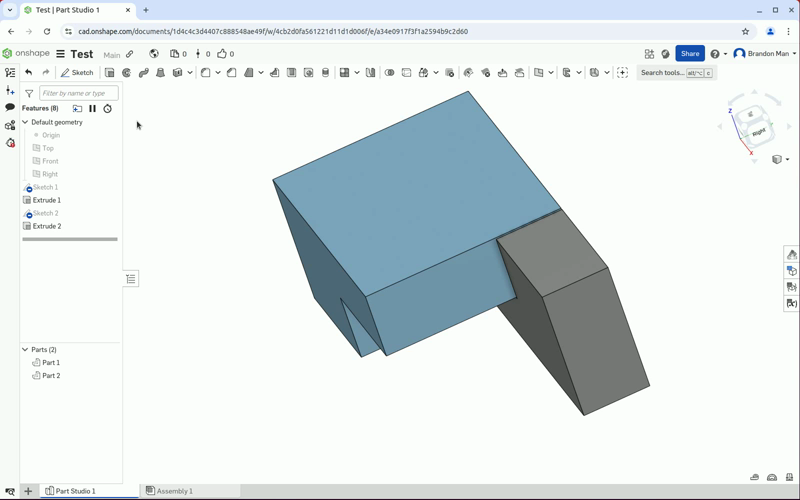
key(right, 2)
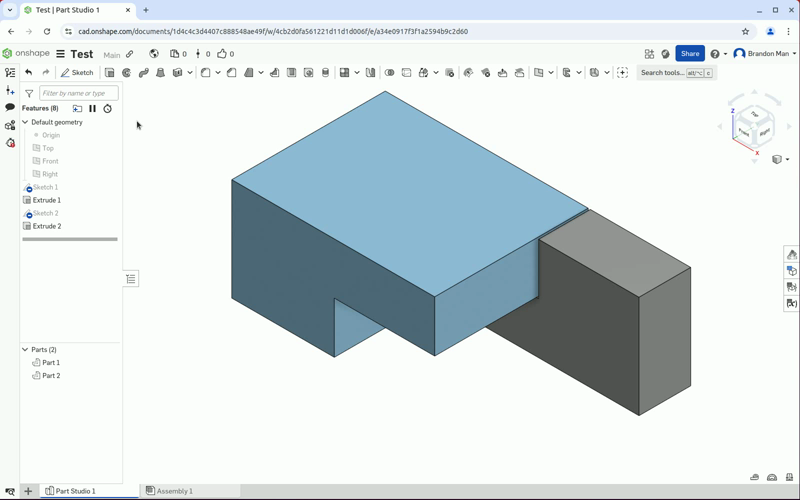
mouse_move(73, 189)
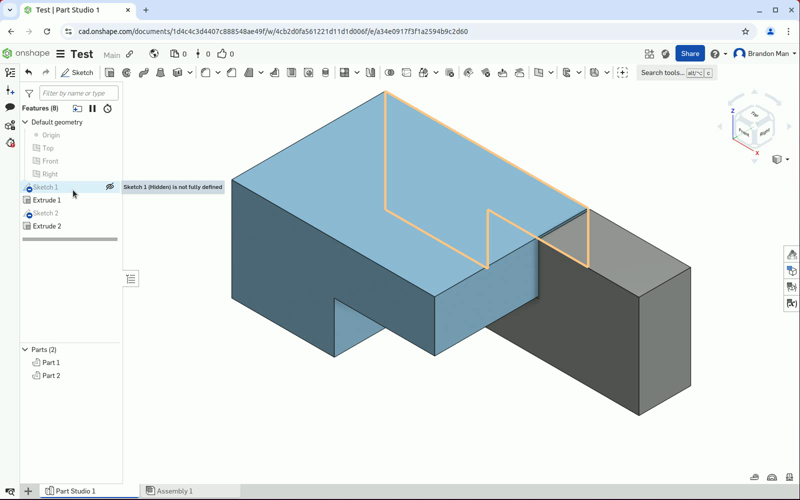
click(73, 189)